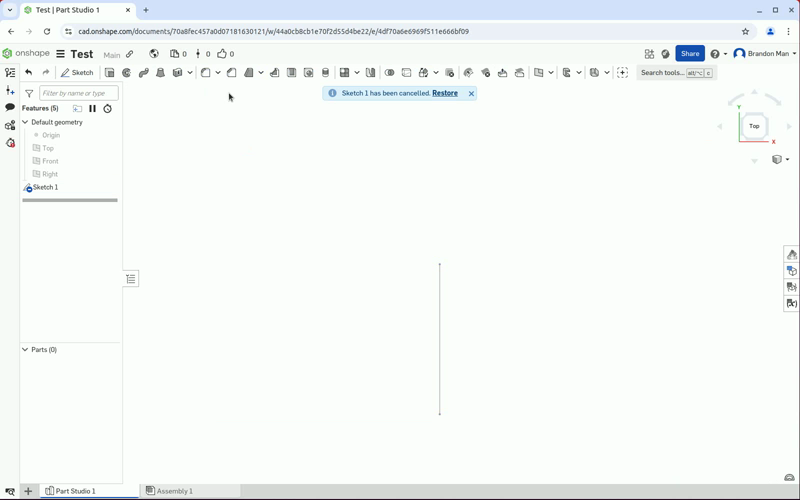
key(shift+h)
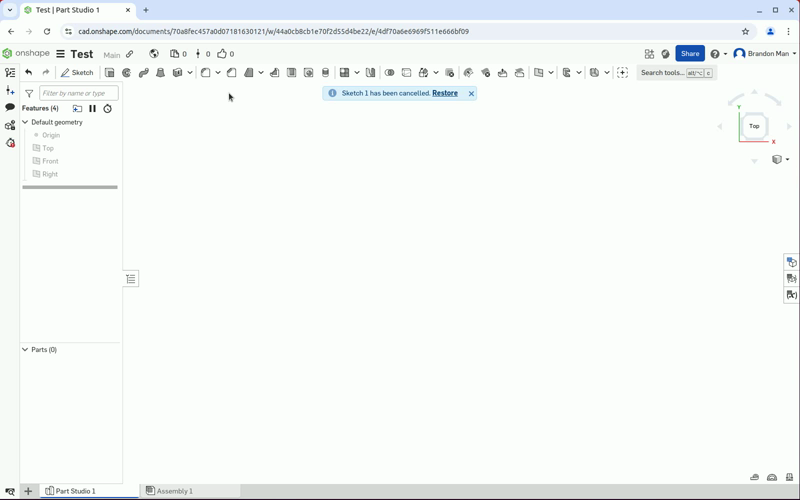
mouse_move(73, 352)
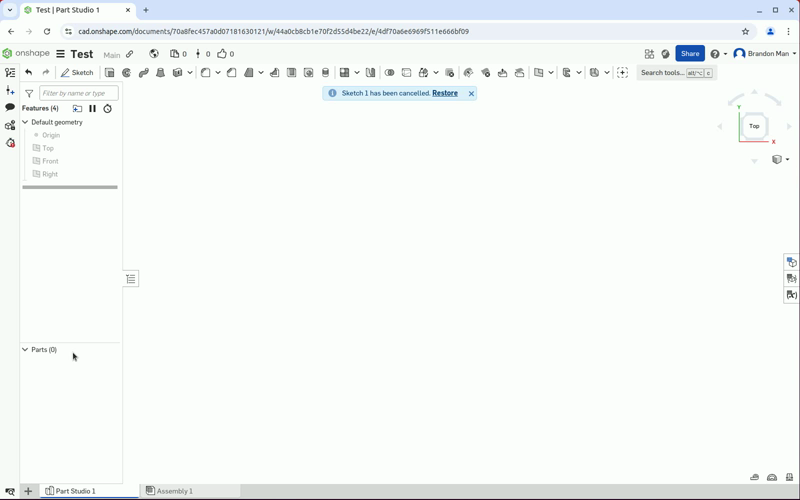
key(y)
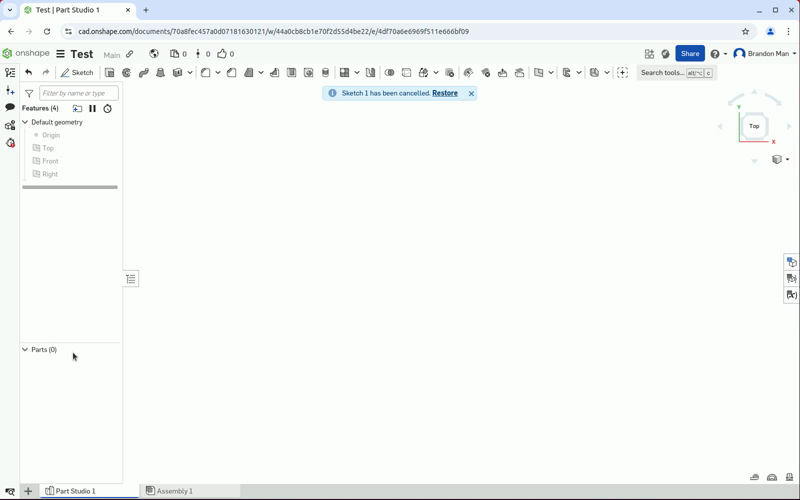
key(shift+p)
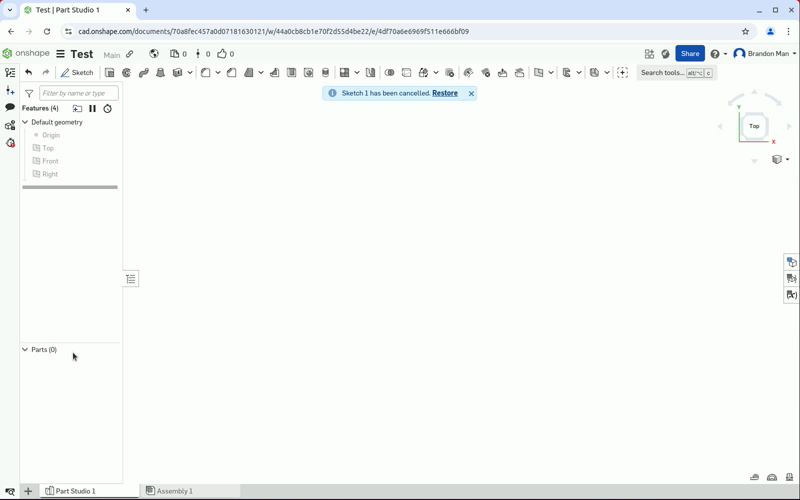
key(space)
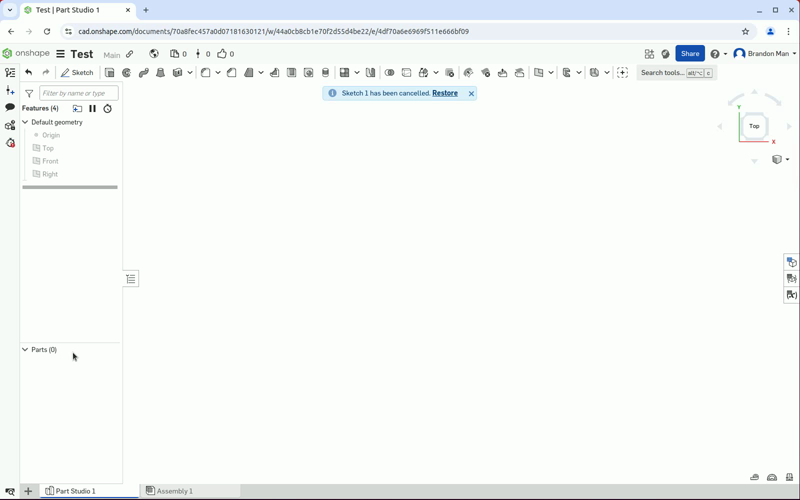
key_down(shift)
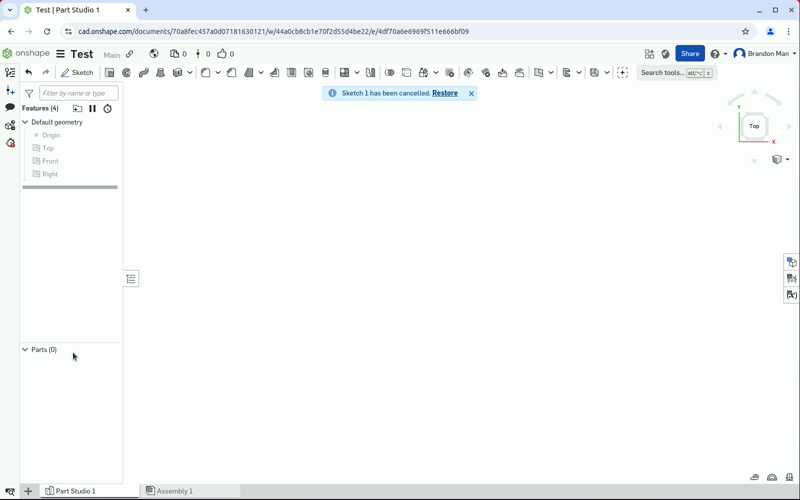
key(up)
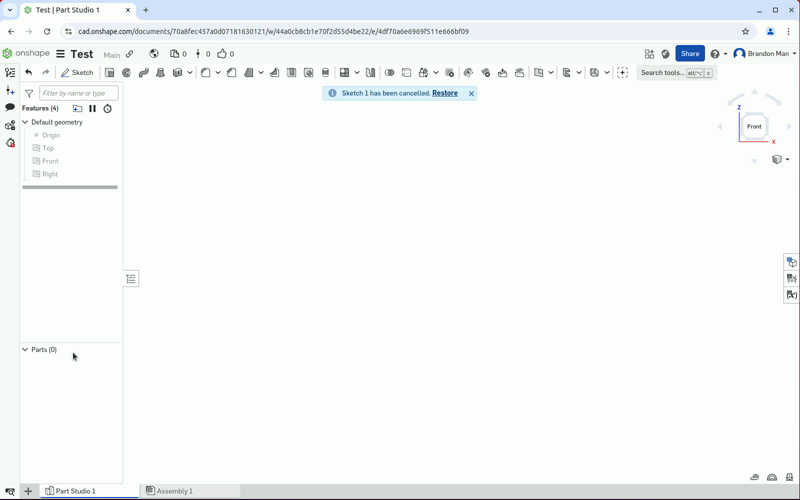
key_up(shift)
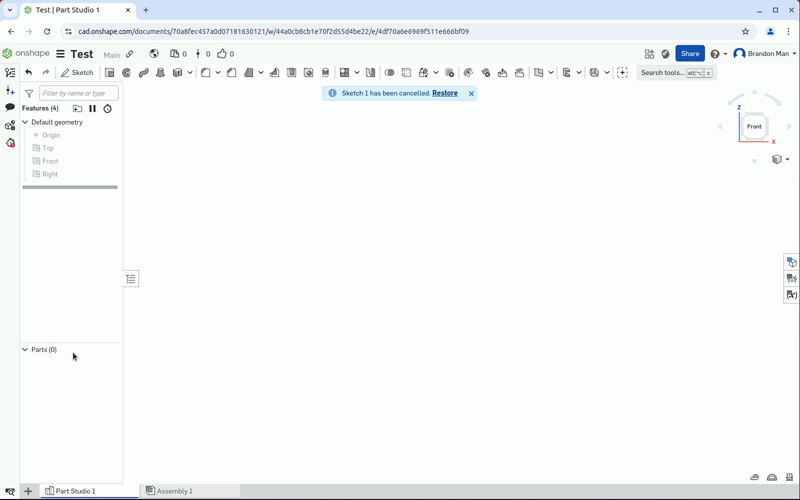
mouse_move(73, 352)
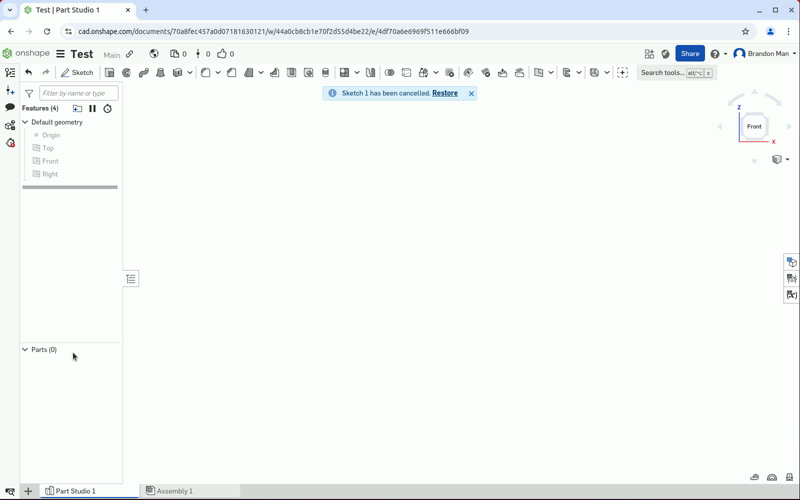
key(shift+y)
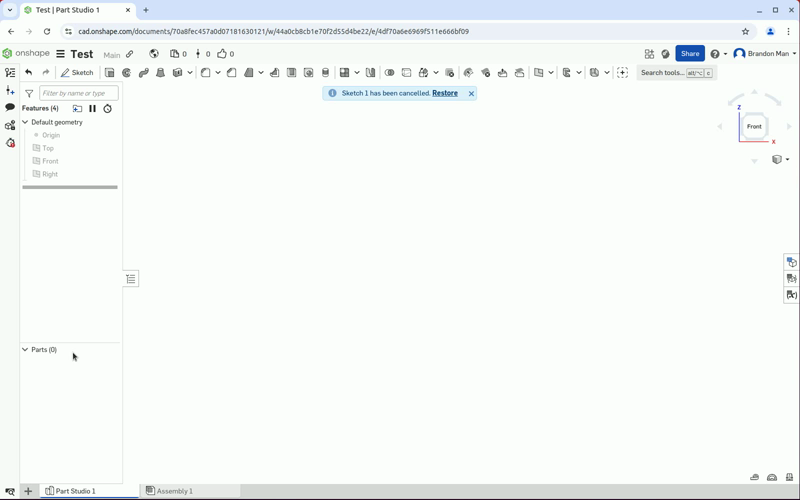
key(shift+s)
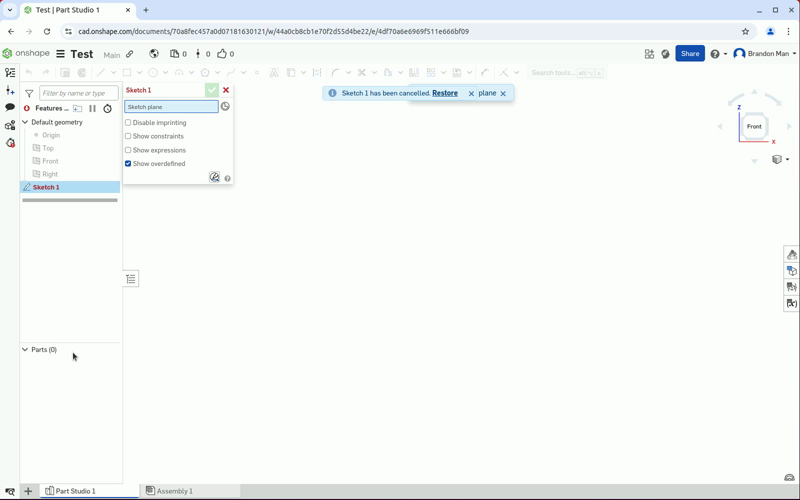
mouse_move(73, 163)
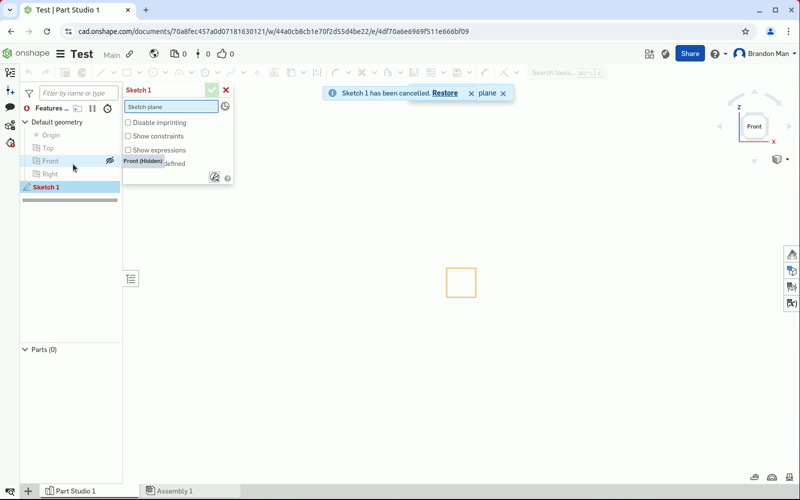
click(73, 163)
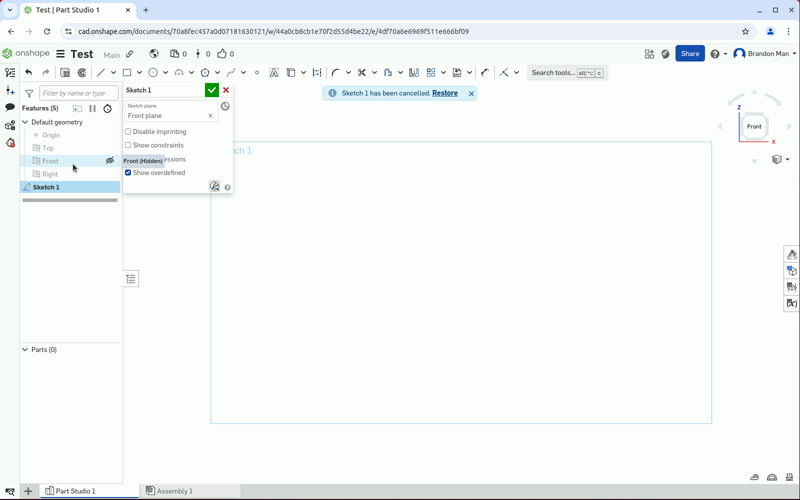
mouse_move(73, 352)
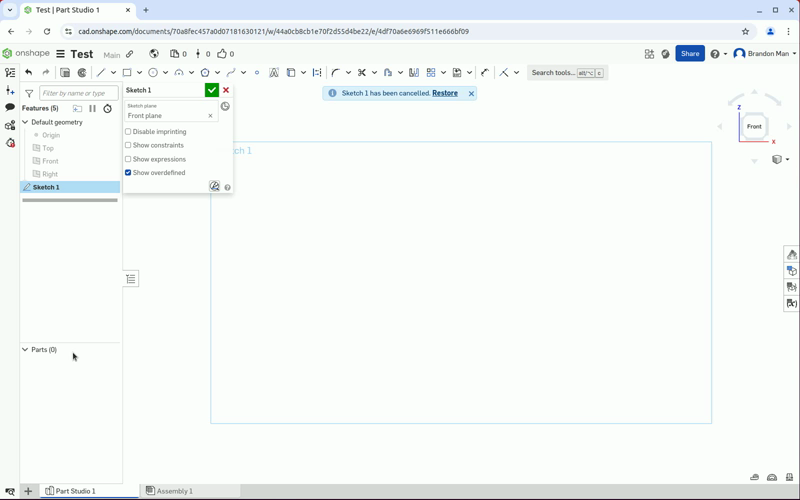
key(y)
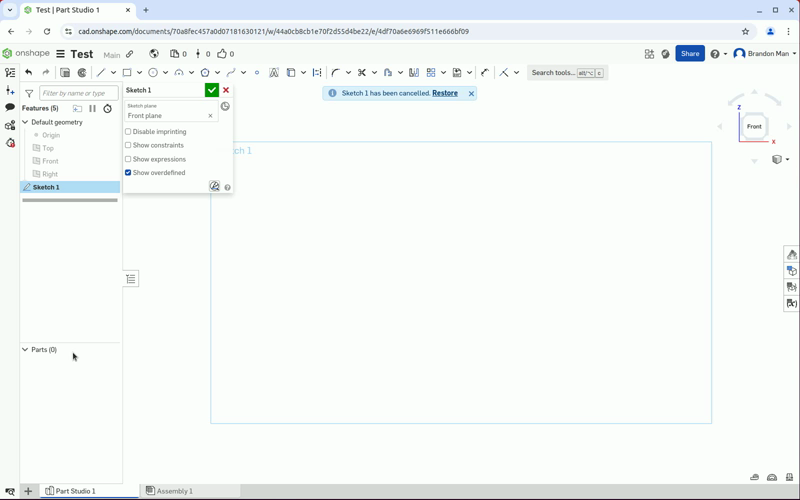
key(c)
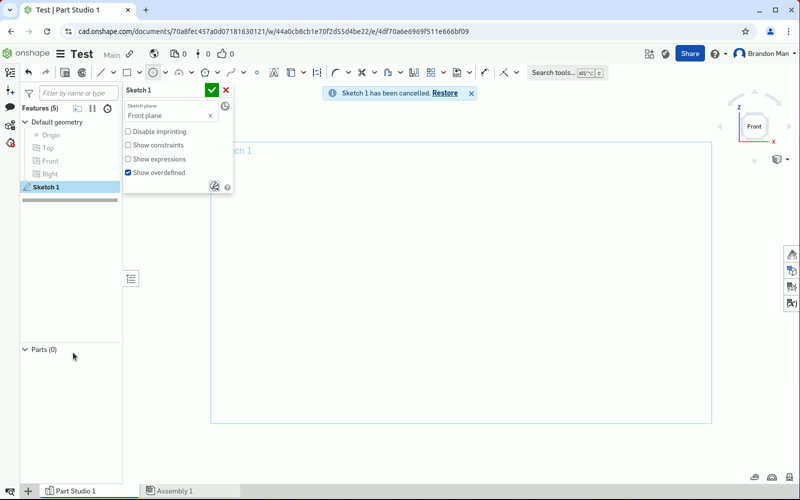
key_down(shift)
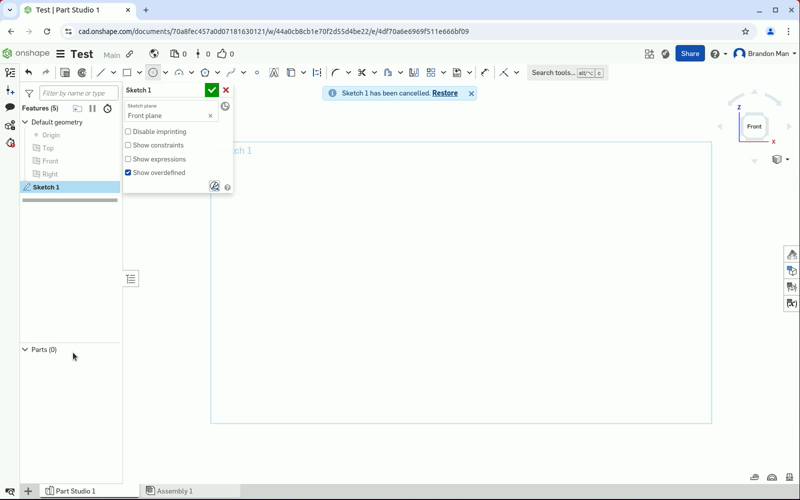
mouse_move(460, 282)
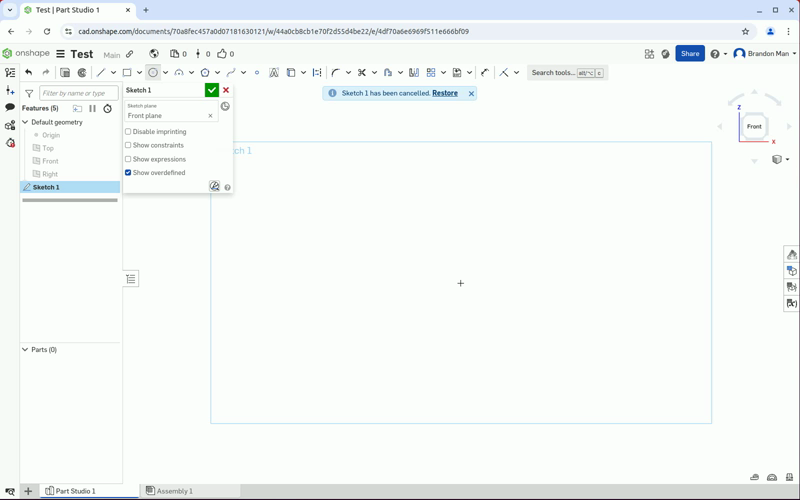
click(460, 282)
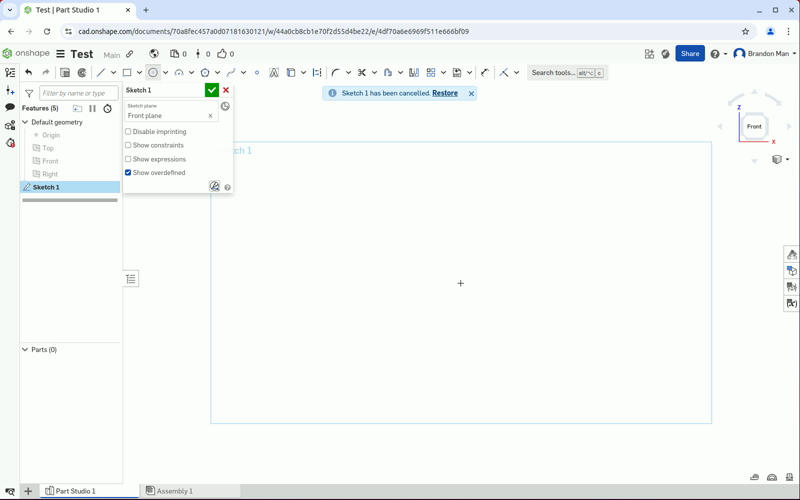
key_up(shift)
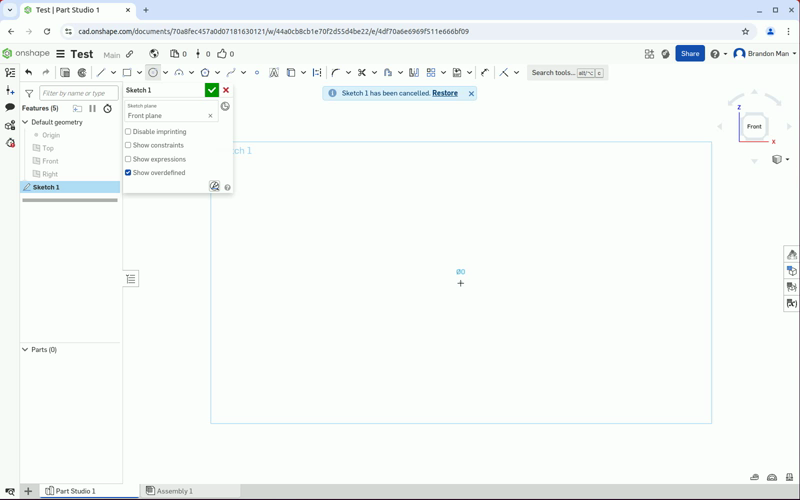
mouse_move(480, 282)
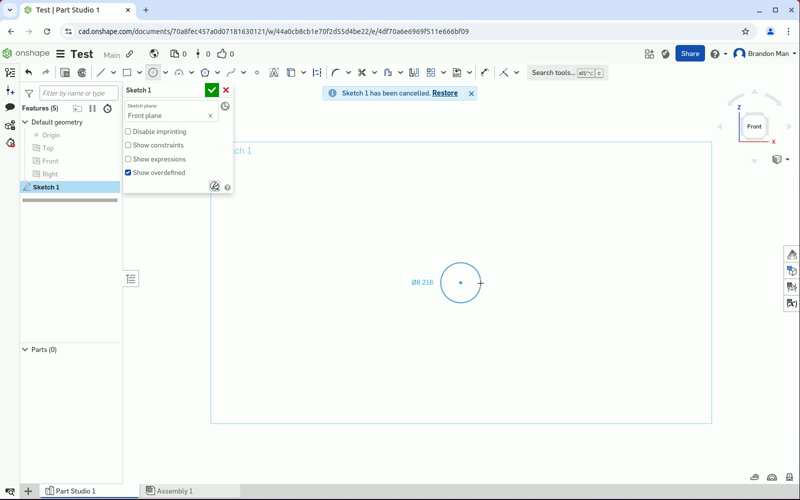
click(480, 282)
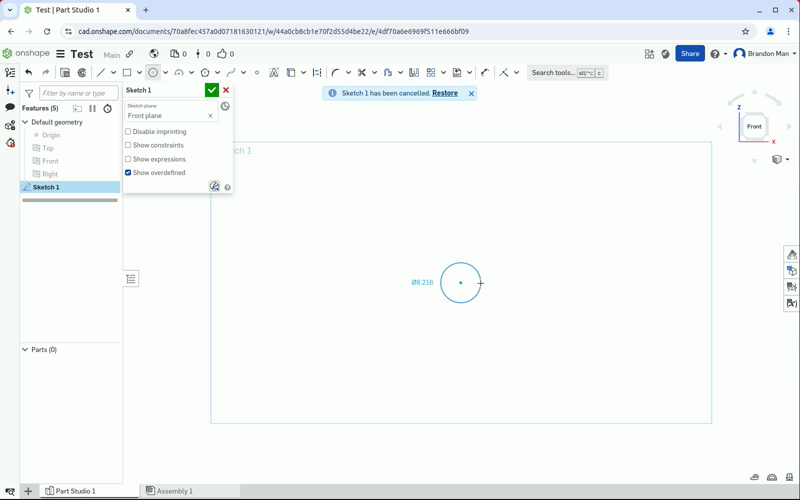
key(esc)
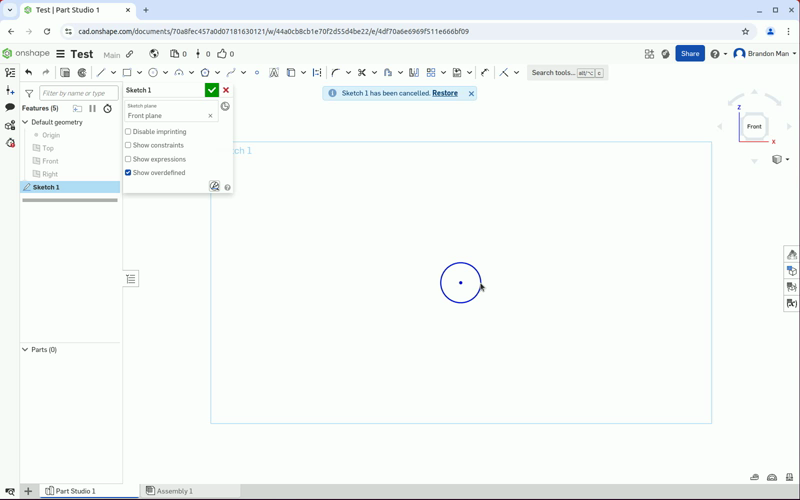
mouse_move(476, 278)
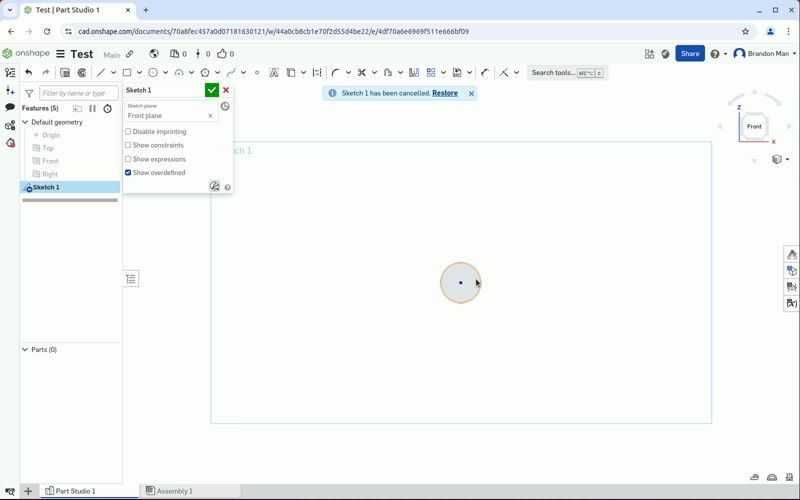
scroll(6)
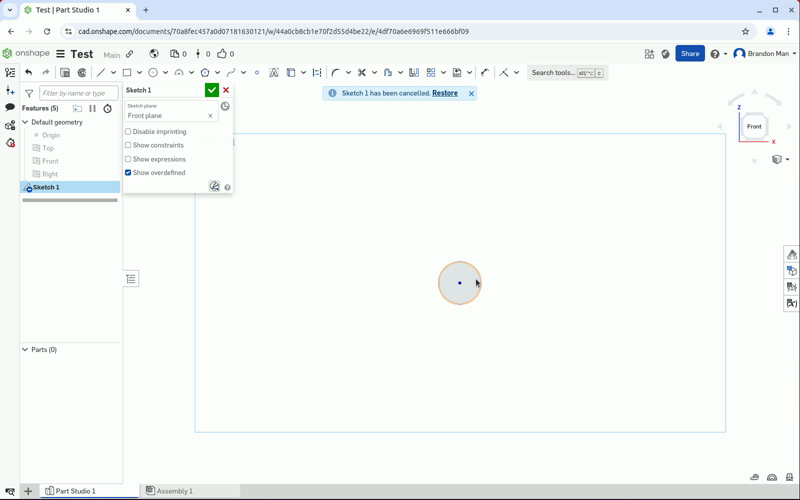
scroll(6)
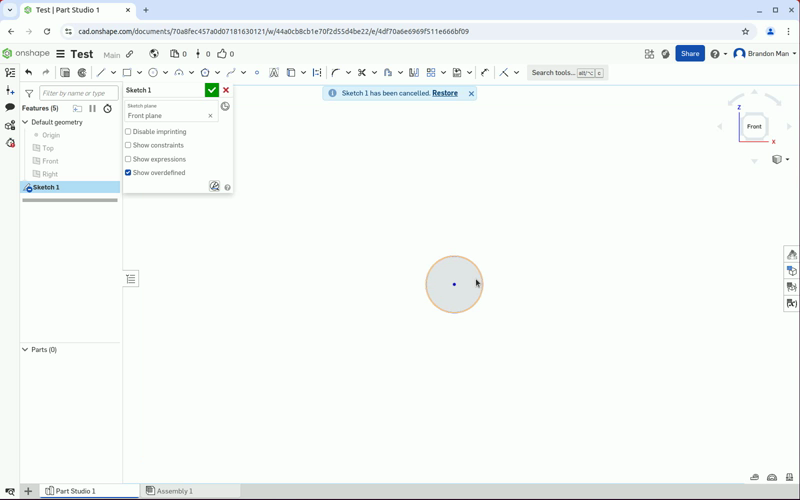
scroll(6)
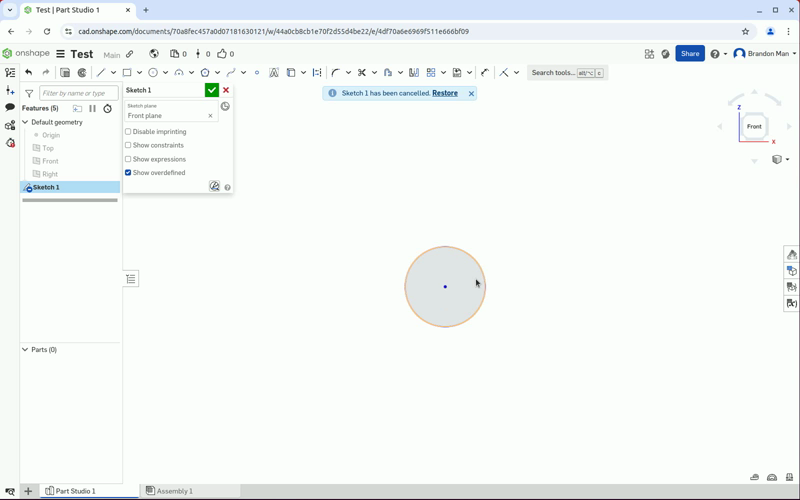
scroll(6)
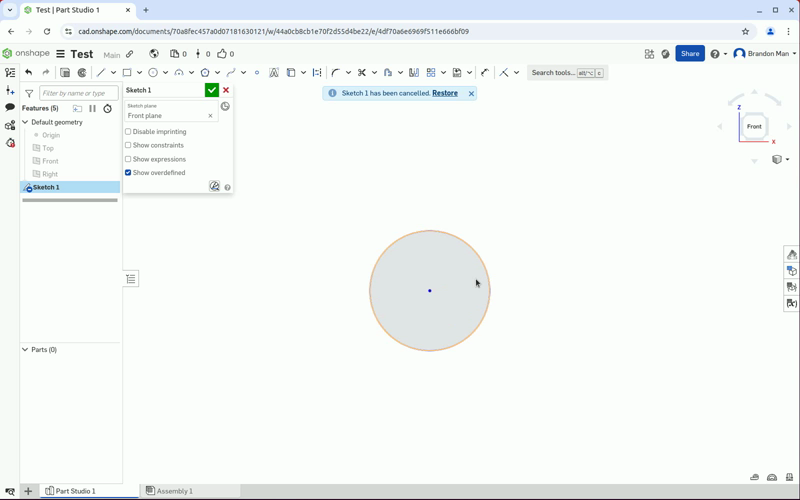
scroll(6)
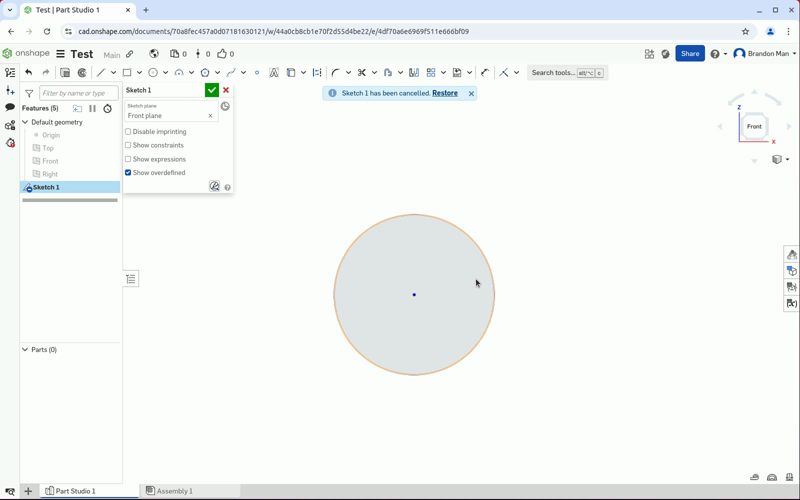
scroll(6)
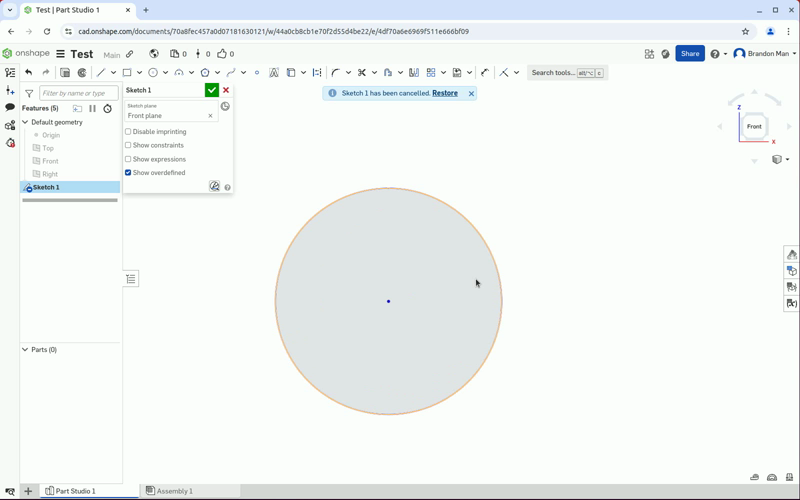
scroll(6)
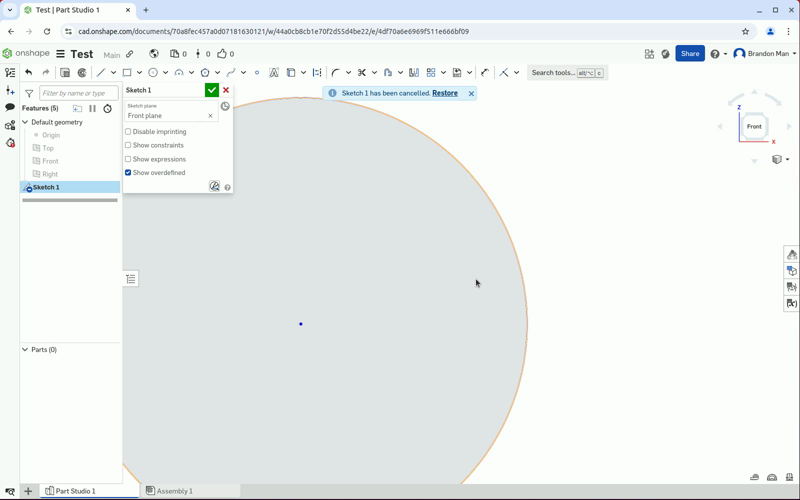
click(476, 278)
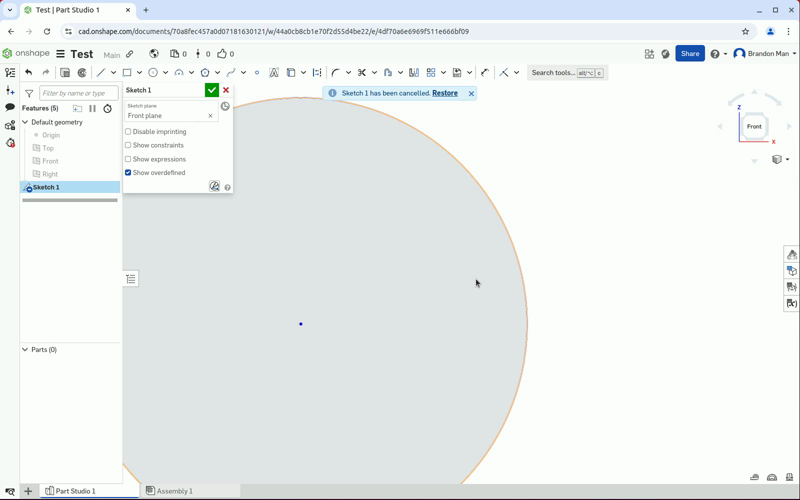
scroll(-6)
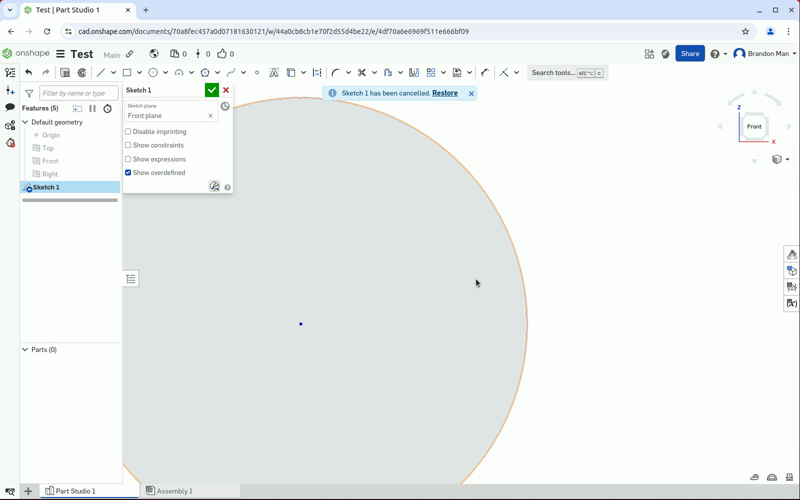
scroll(-6)
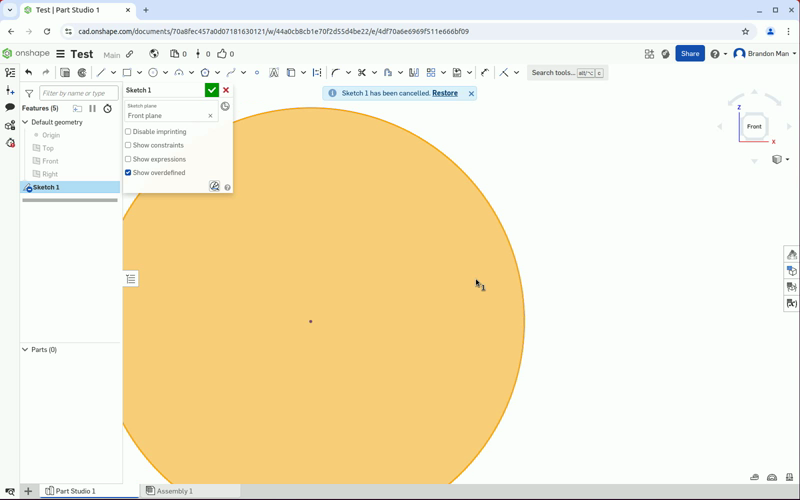
scroll(-6)
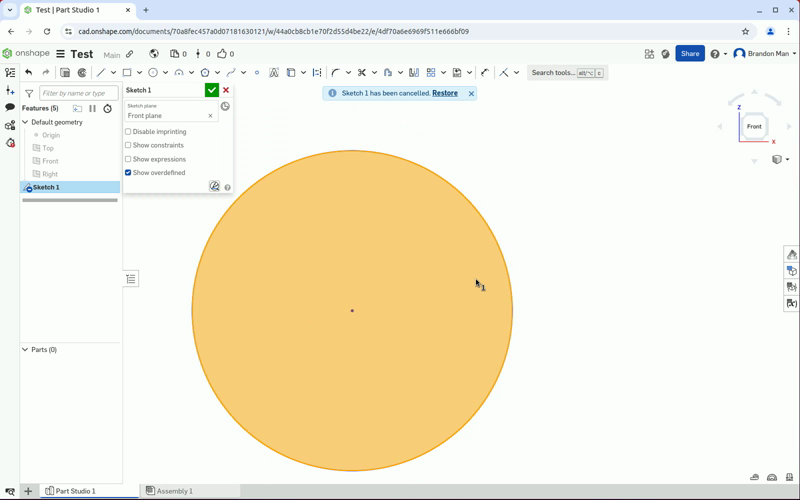
scroll(-6)
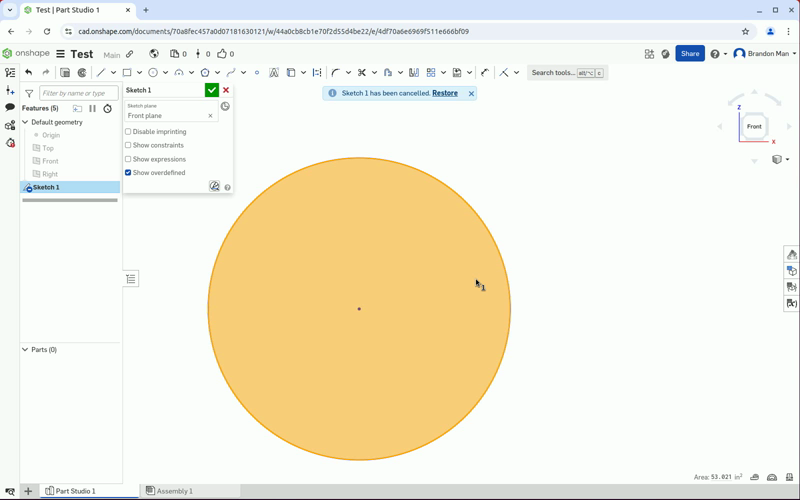
scroll(-6)
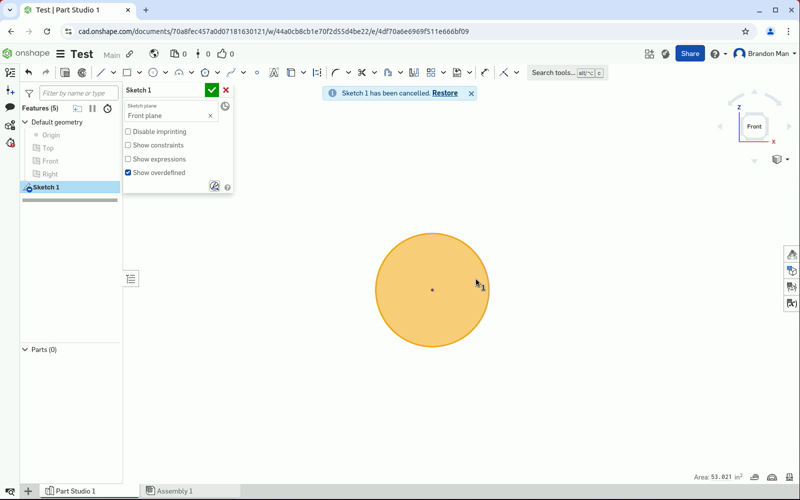
scroll(-6)
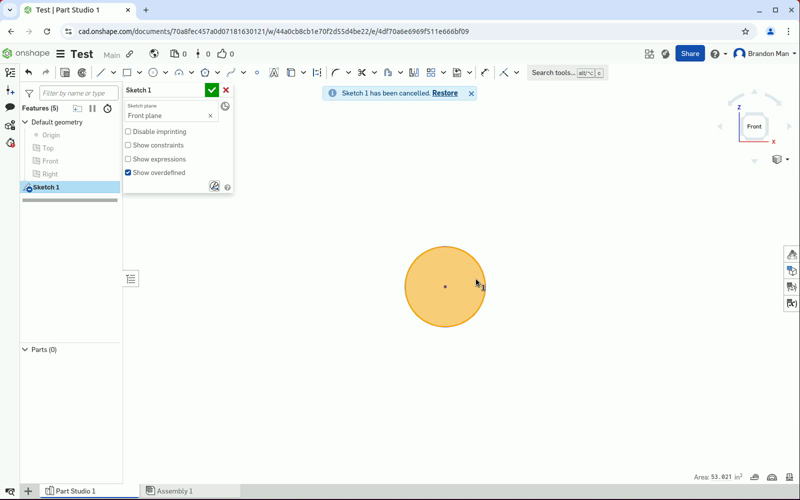
scroll(-6)
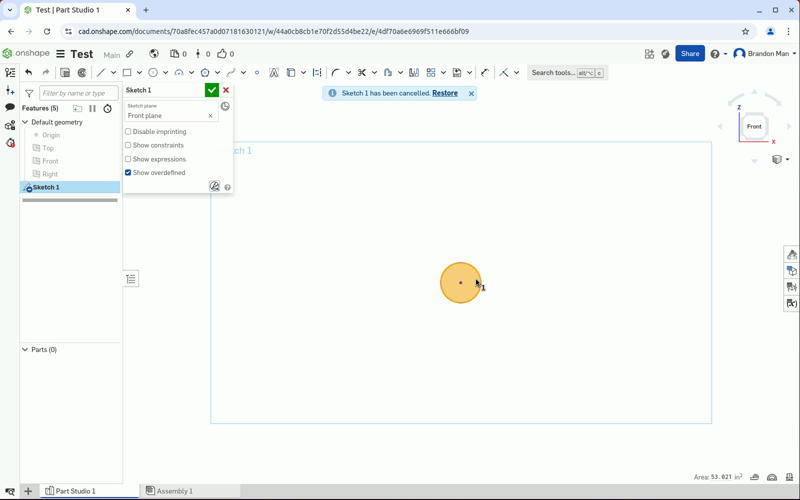
mouse_move(73, 352)
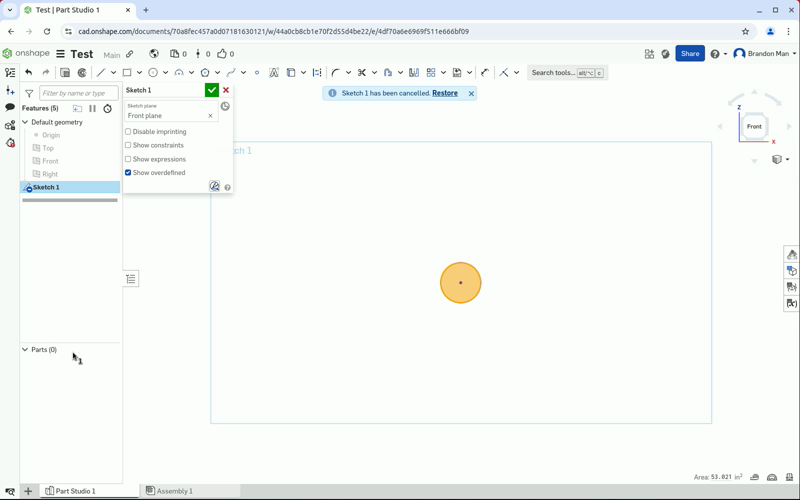
key(shift+y)
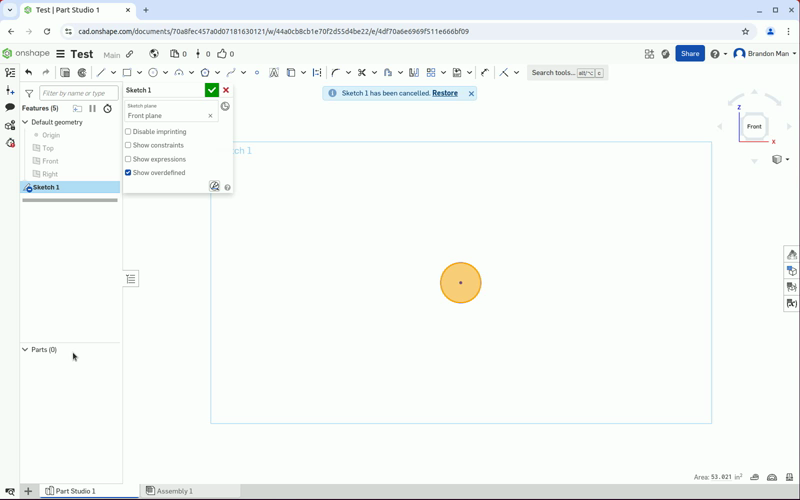
key(shift+e)
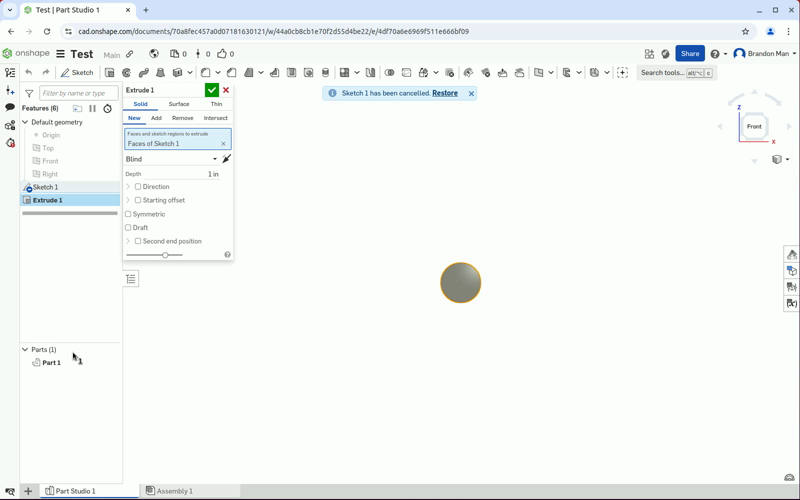
mouse_move(143, 106)
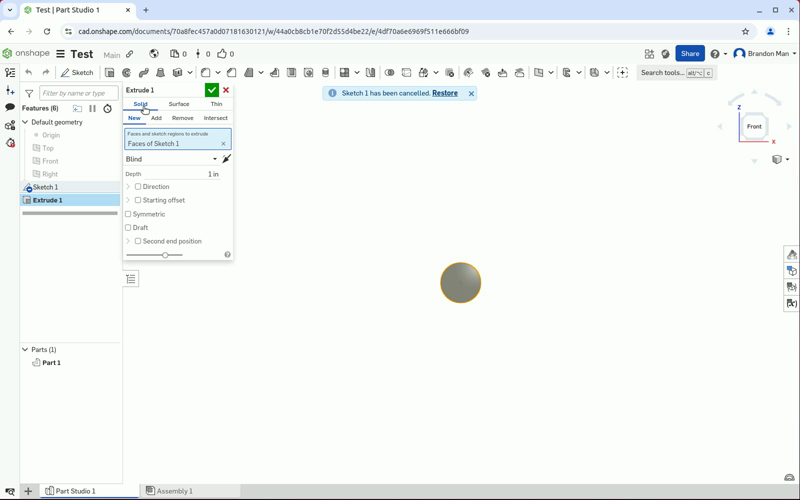
click(143, 106)
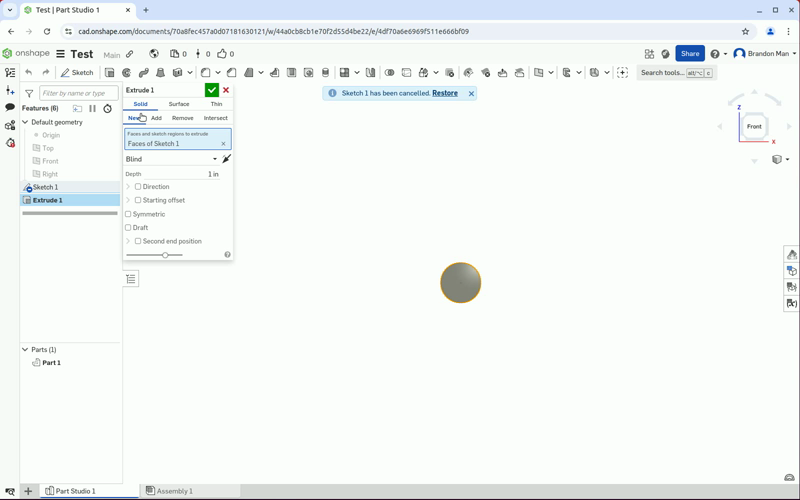
mouse_move(137, 120)
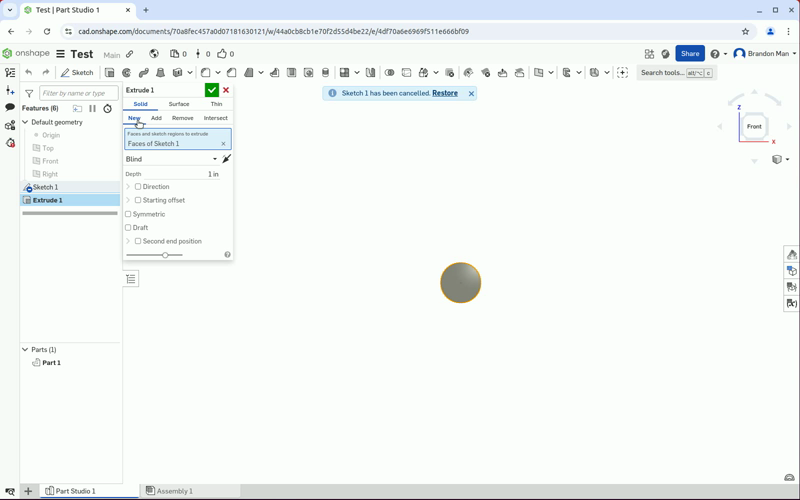
click(137, 120)
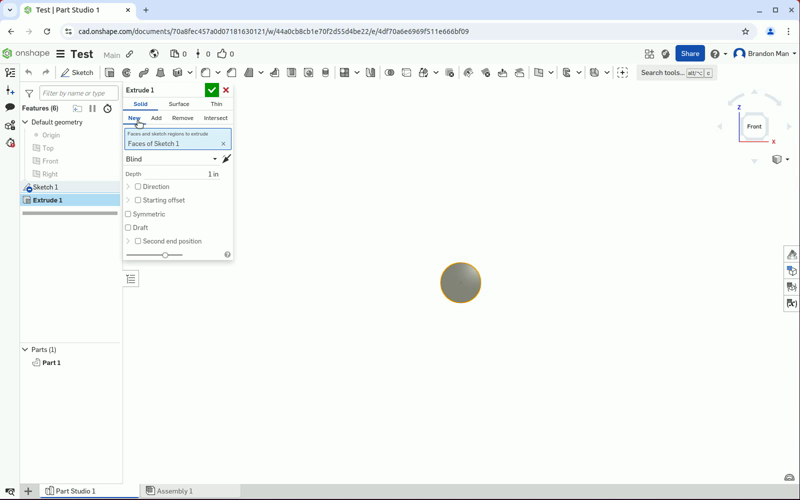
key(tab, 4)
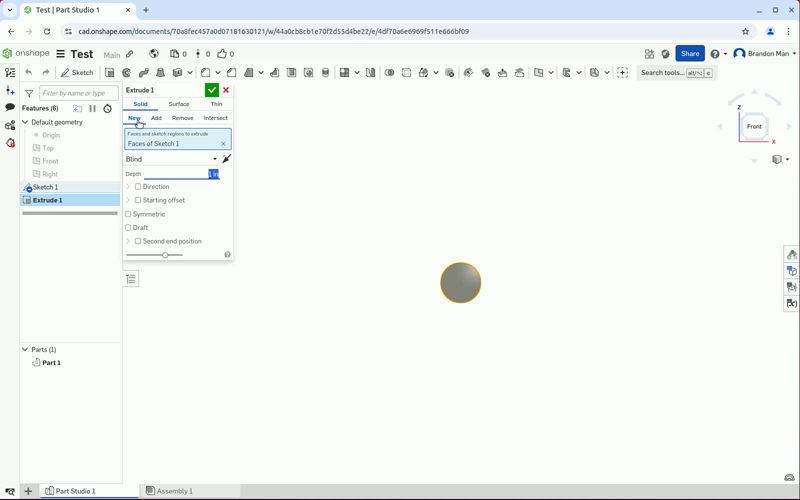
text(23.108)
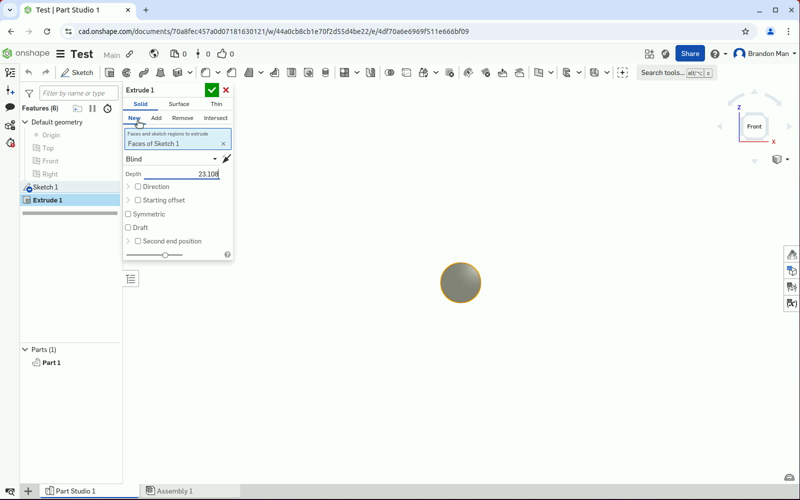
key(enter)
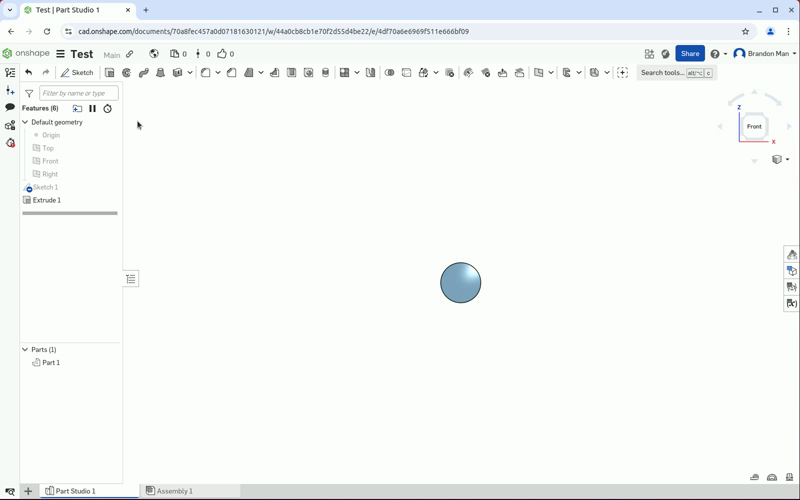
key(shift+h)
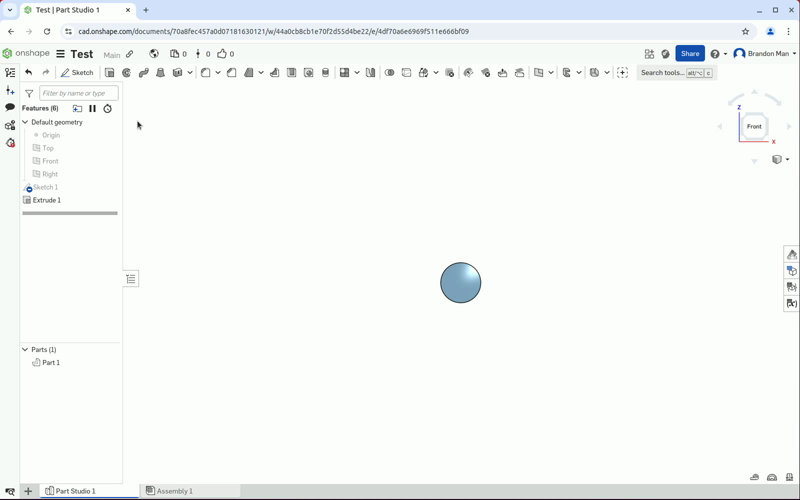
key(shift+h)
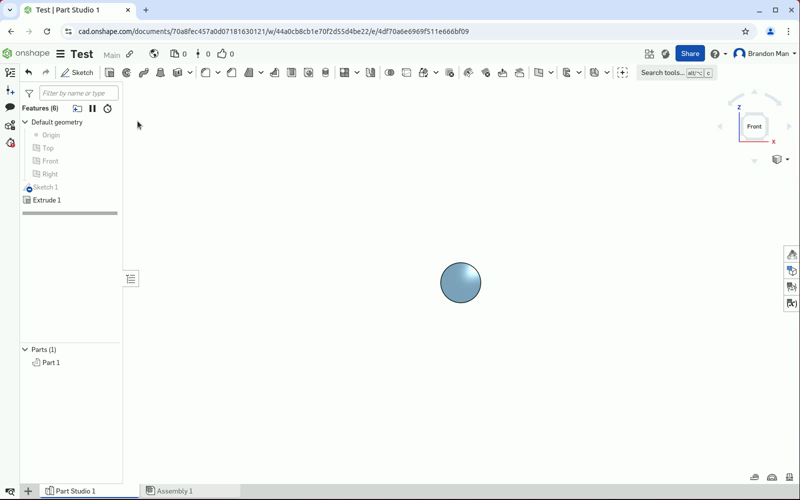
mouse_move(73, 189)
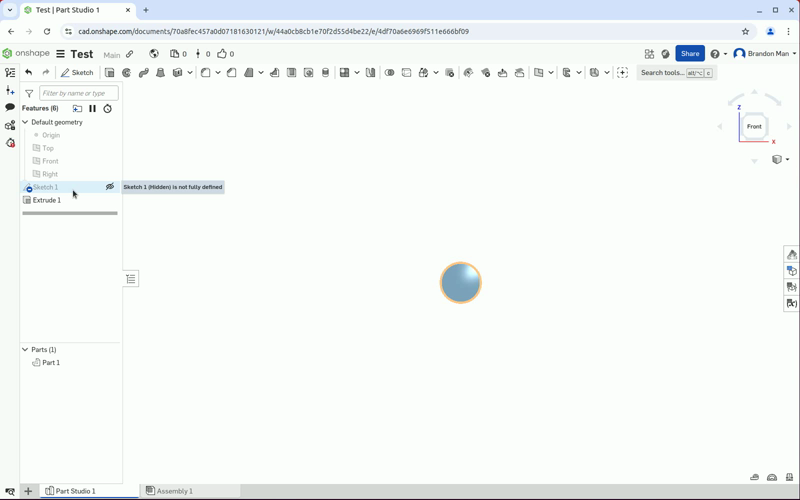
click(73, 189)
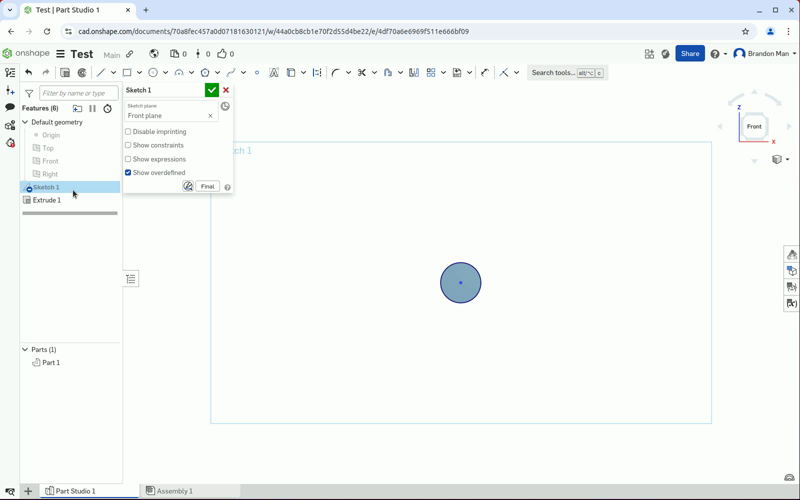
mouse_move(229, 92)
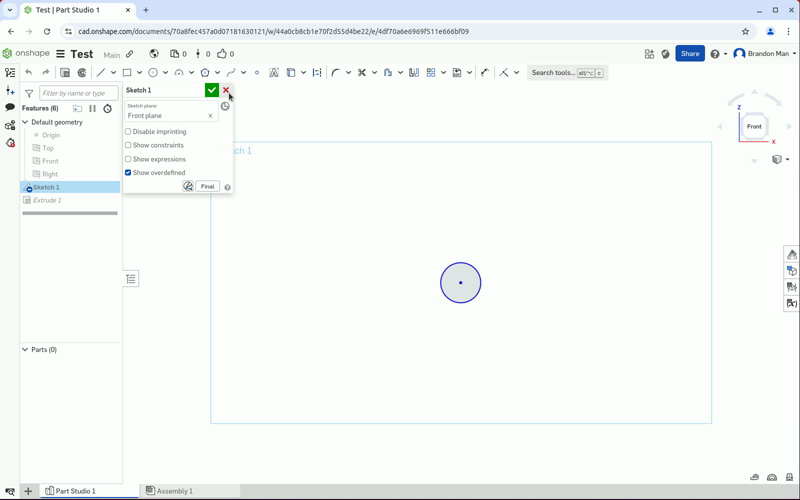
click(229, 92)
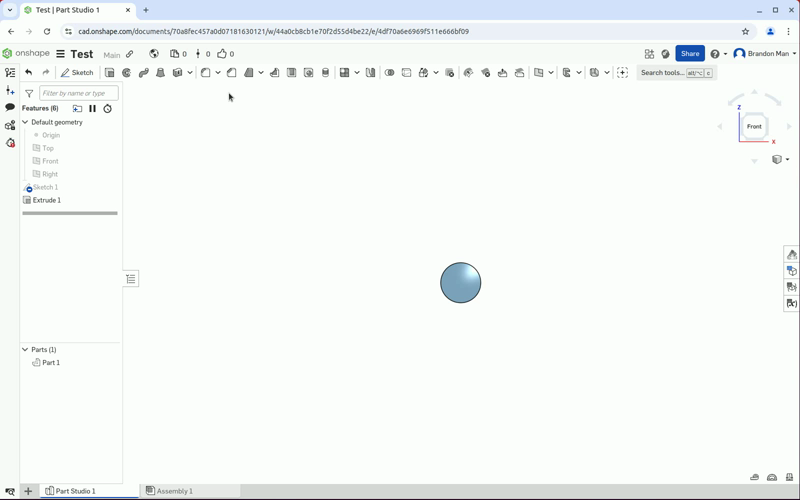
mouse_move(541, 75)
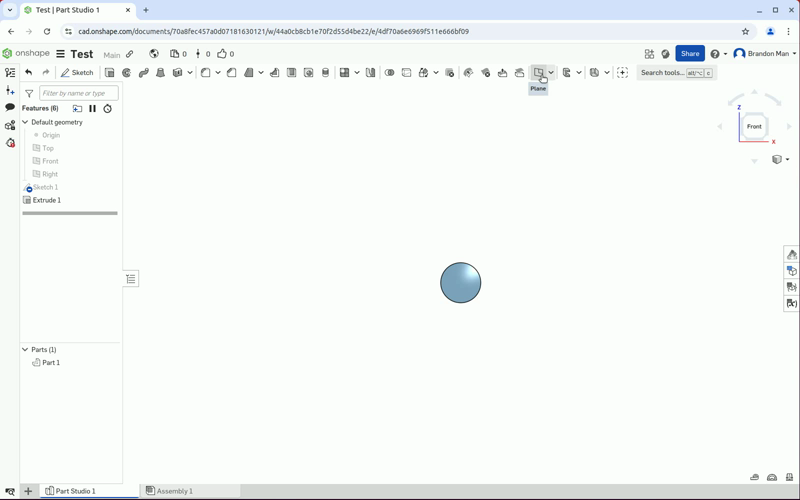
click(541, 75)
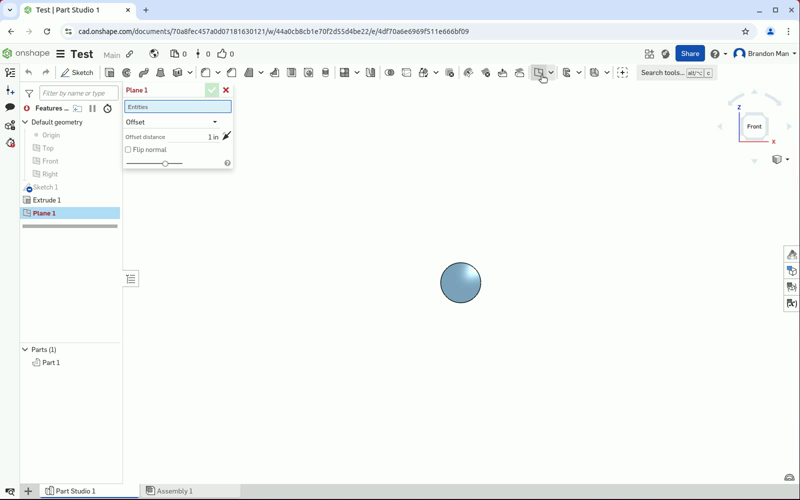
mouse_move(73, 163)
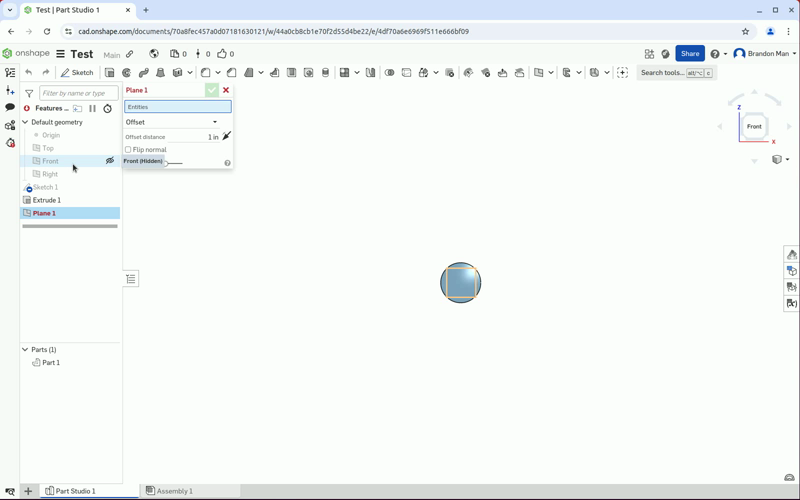
click(73, 163)
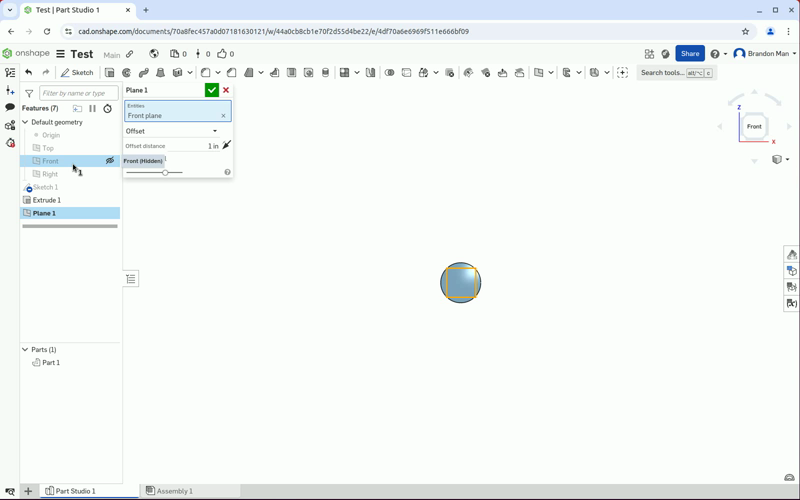
key(tab, 2)
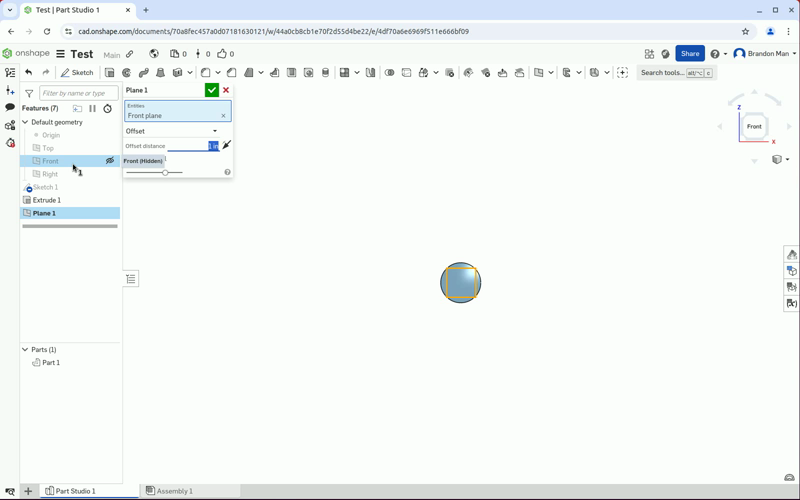
text(23.108)
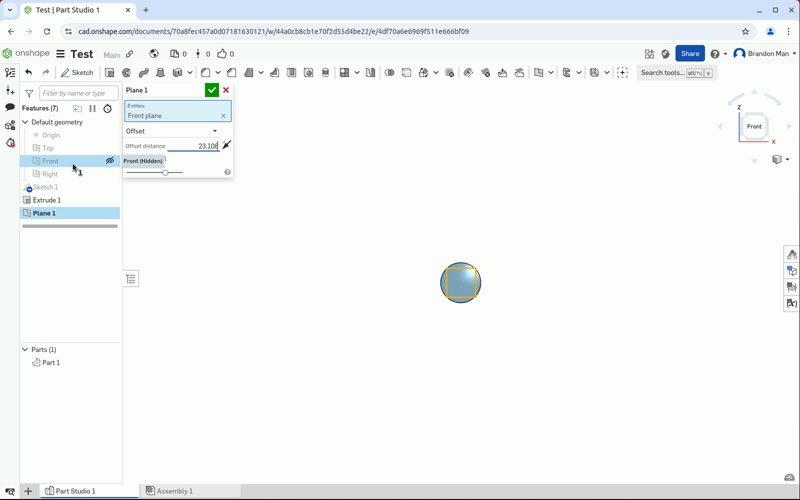
key(enter, 2)
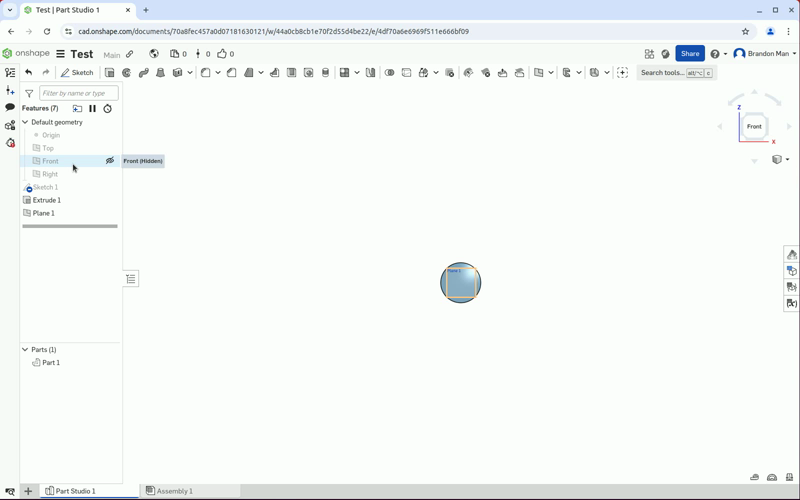
key(shift+s)
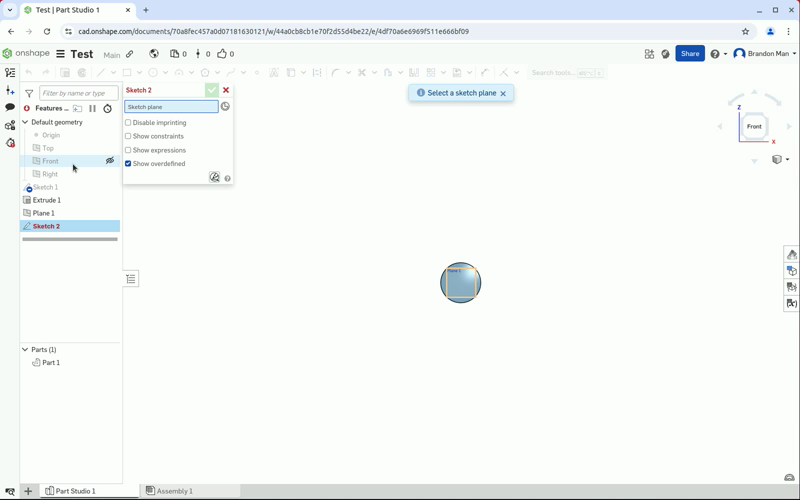
mouse_move(73, 215)
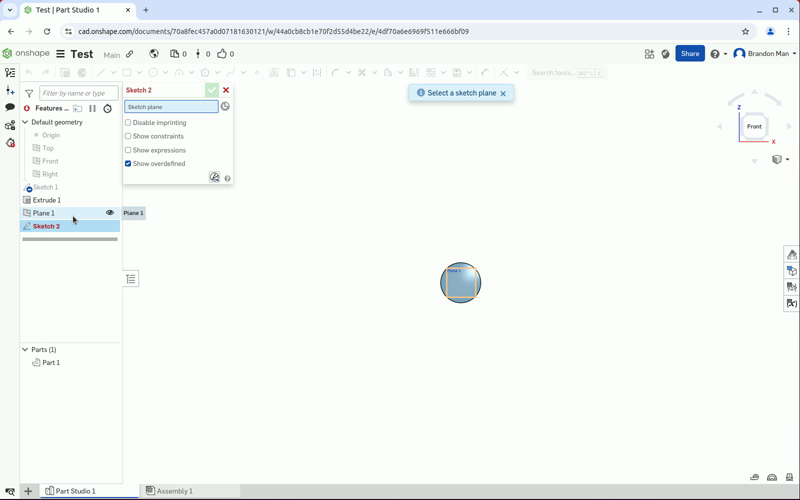
click(73, 215)
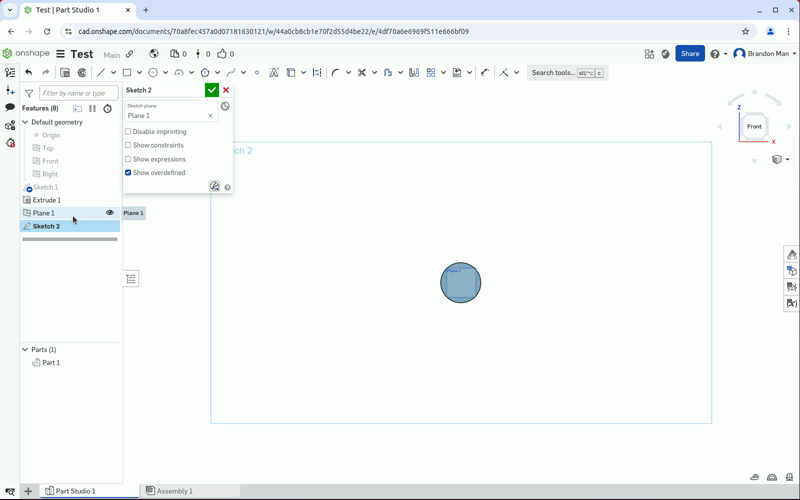
mouse_move(73, 352)
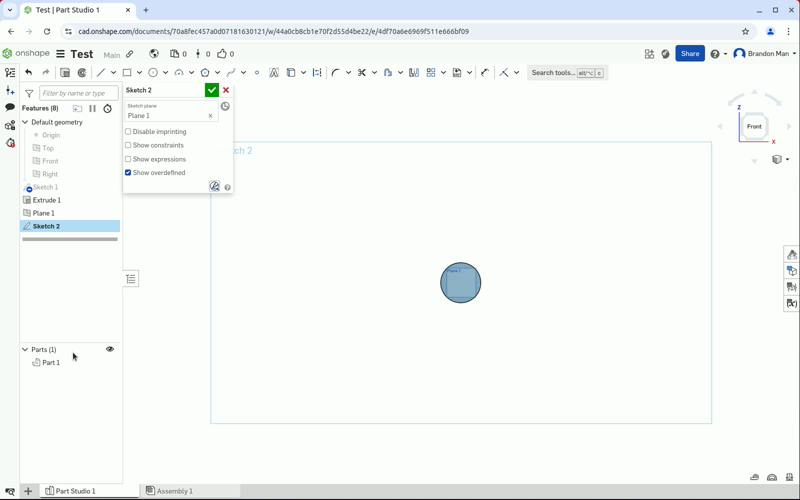
key(y)
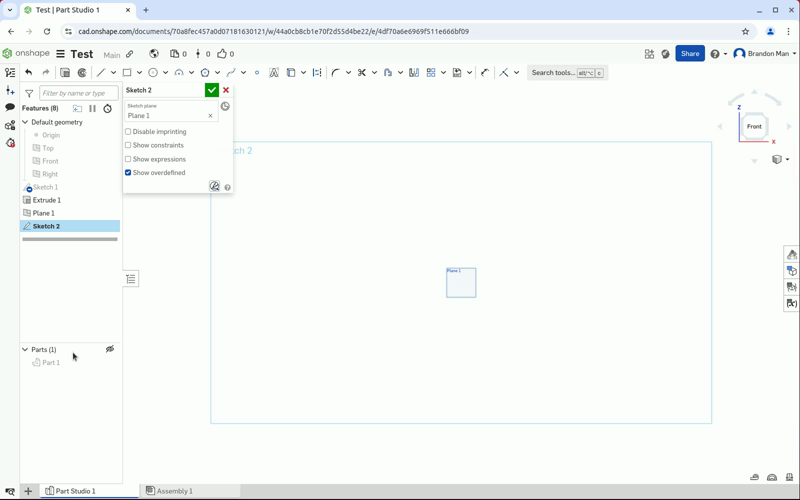
key(c)
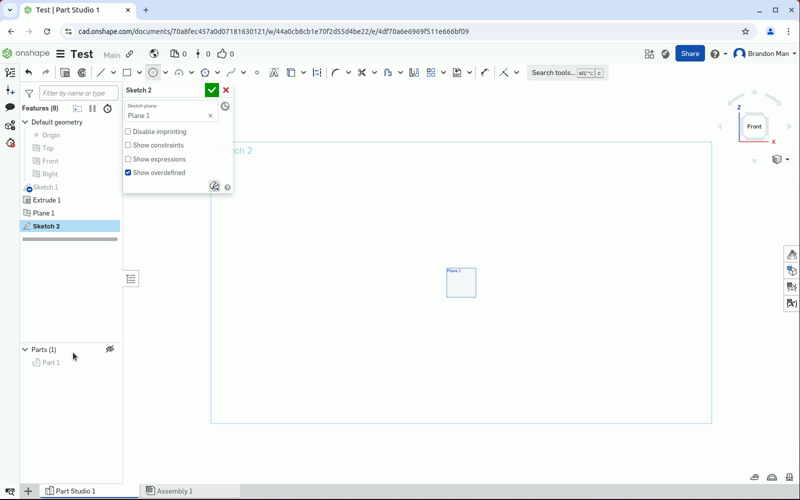
key_down(shift)
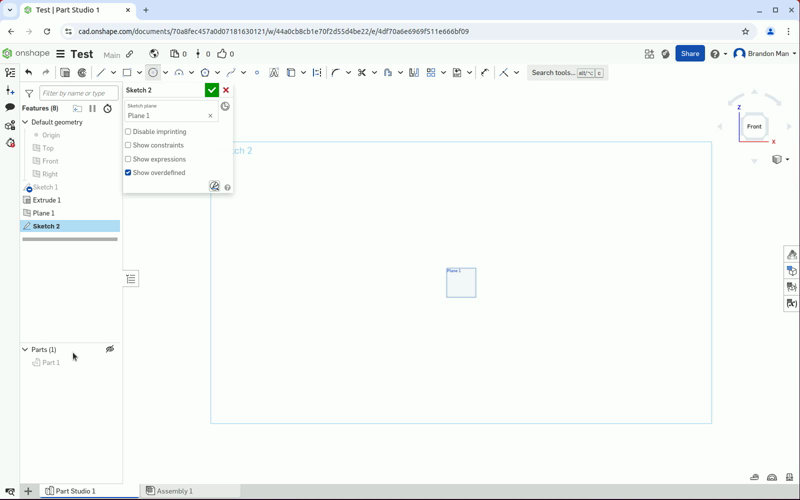
mouse_move(461, 282)
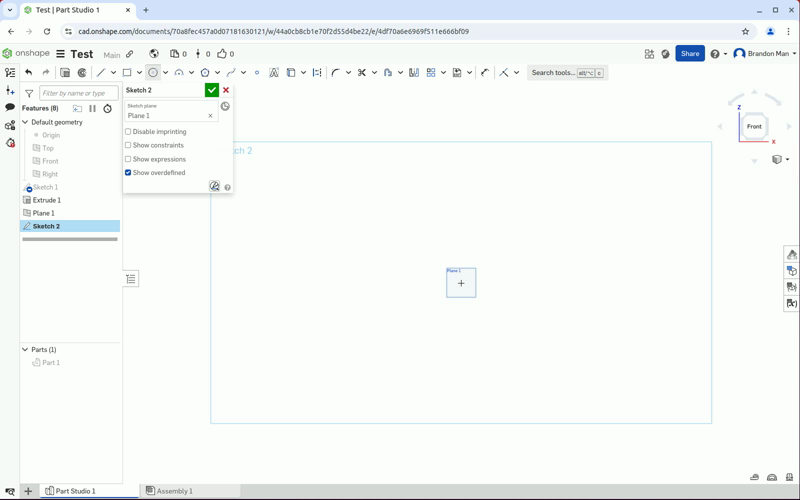
click(461, 282)
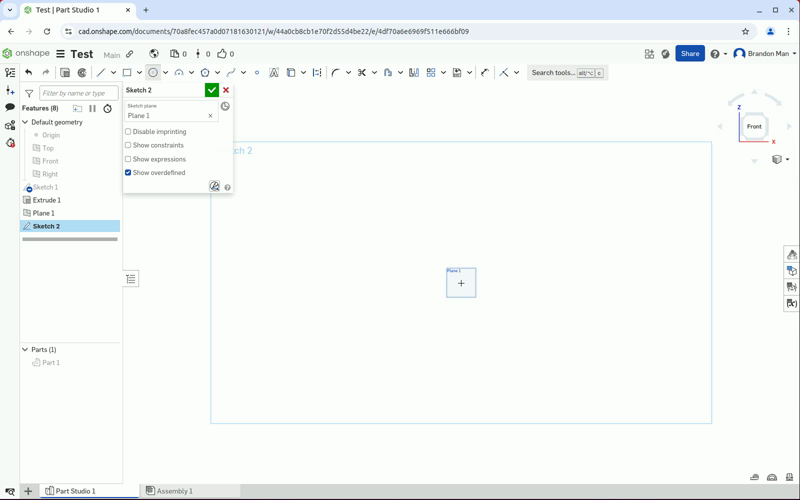
key_up(shift)
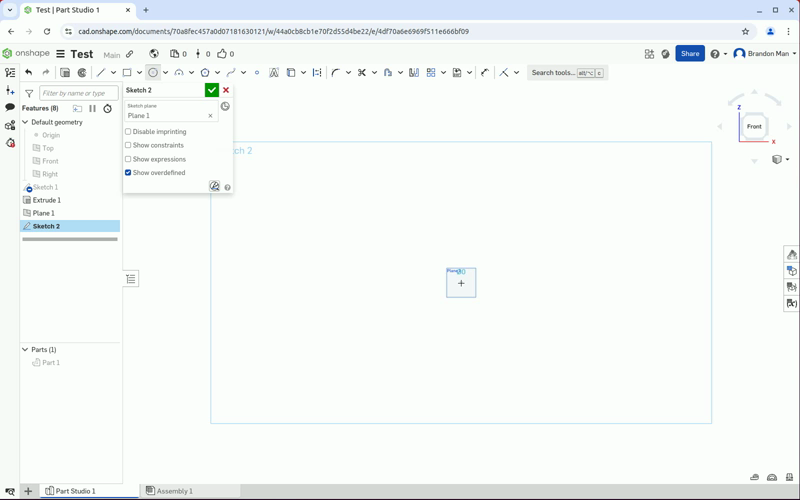
mouse_move(477, 282)
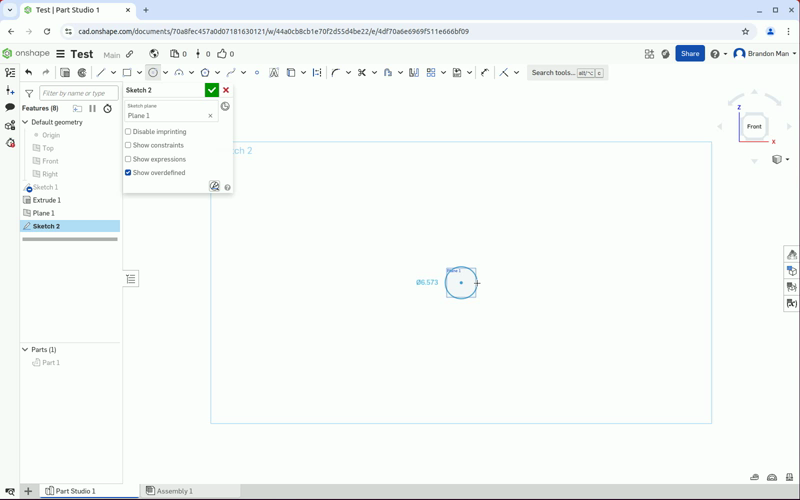
click(477, 282)
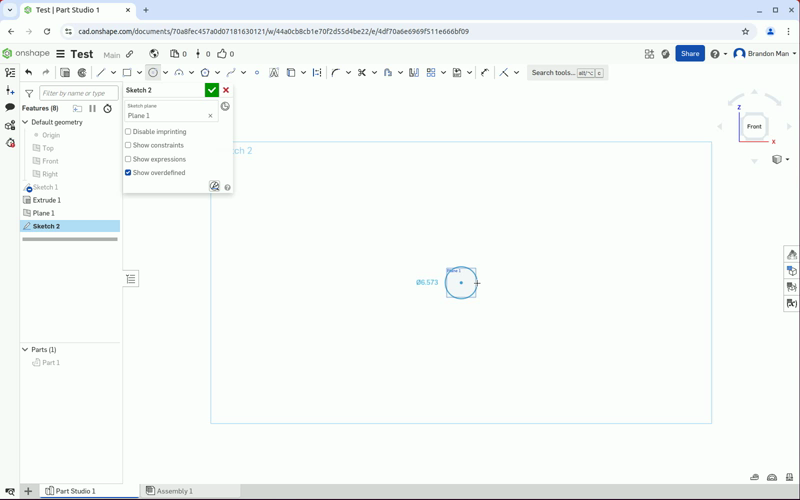
key(esc)
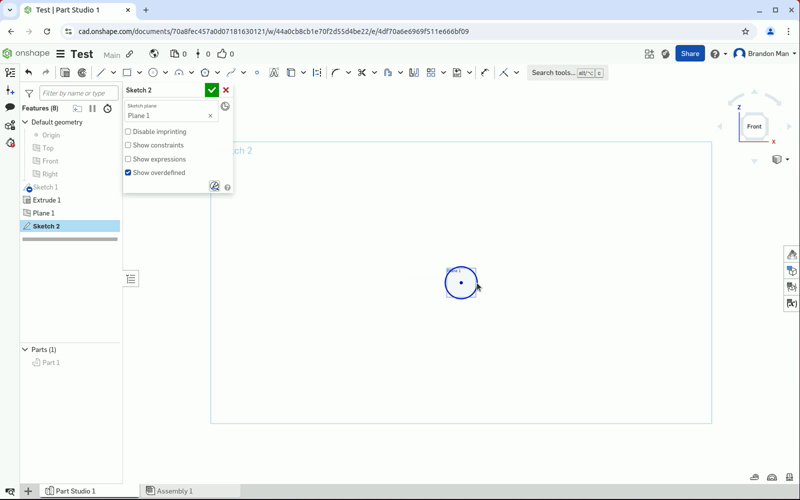
mouse_move(461, 275)
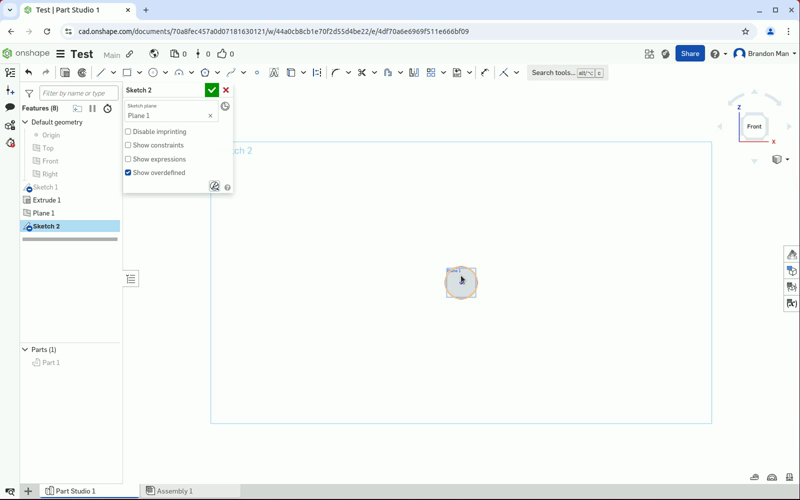
scroll(6)
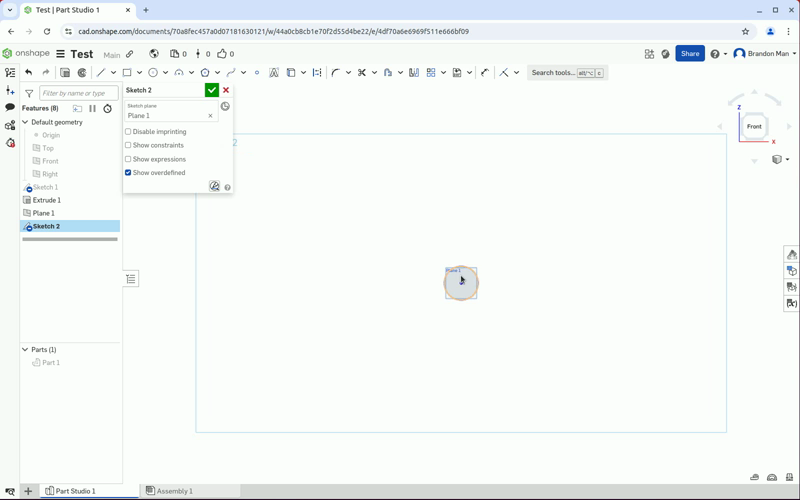
scroll(6)
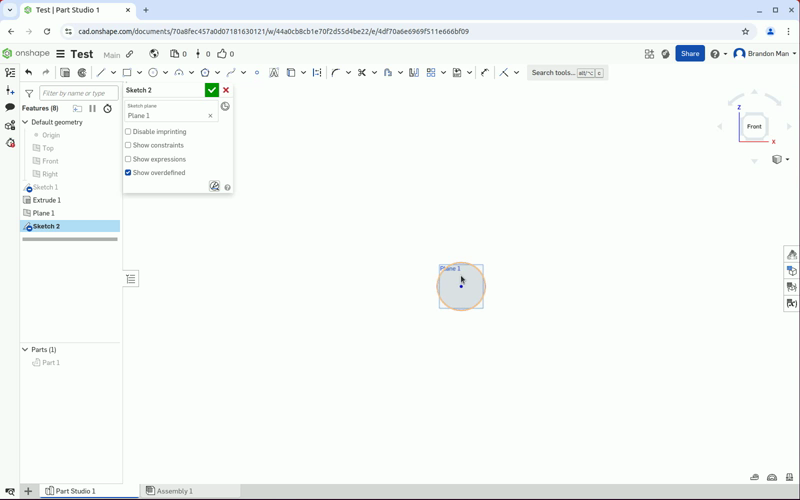
scroll(6)
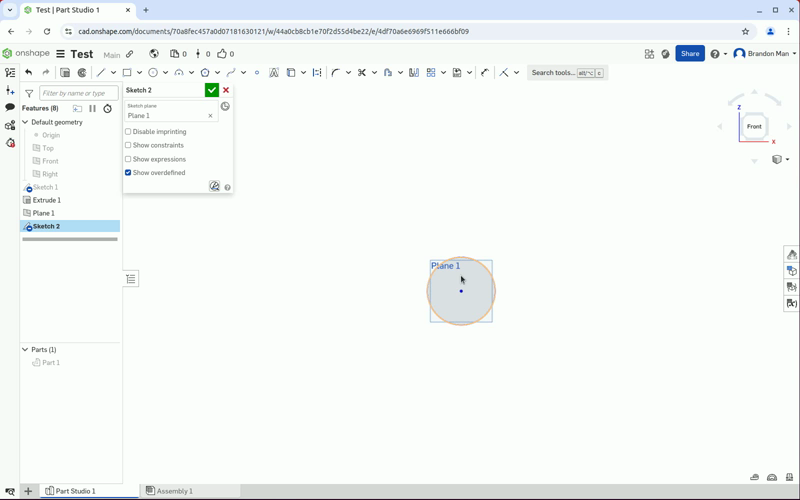
scroll(6)
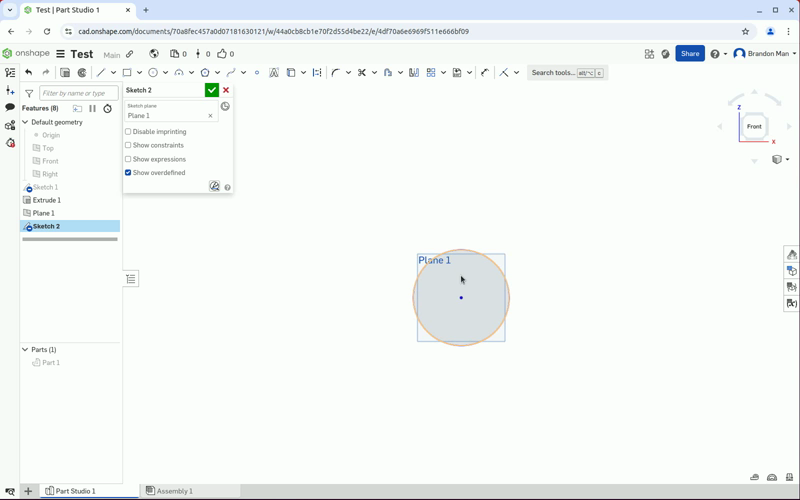
scroll(6)
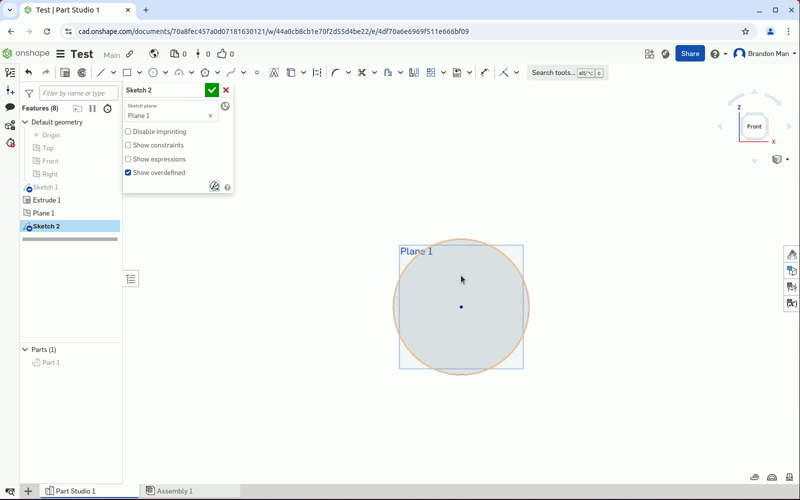
scroll(6)
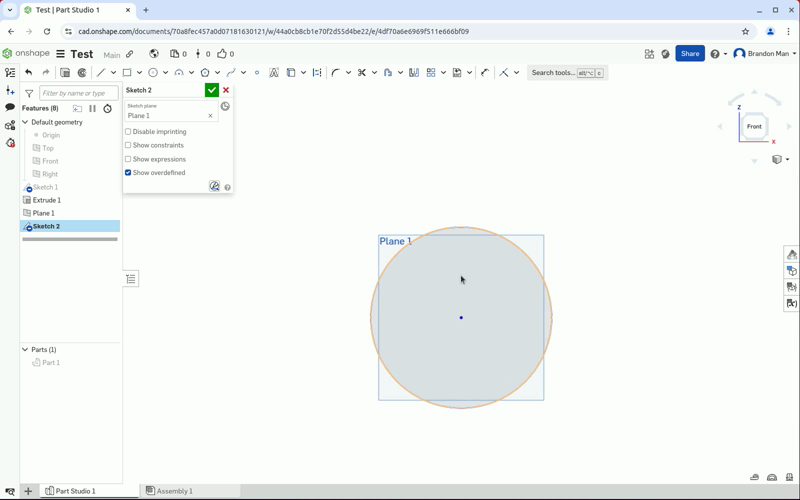
scroll(6)
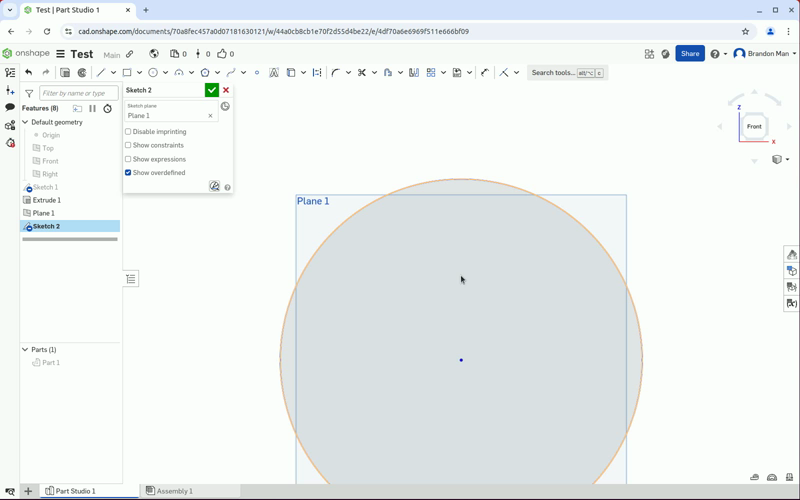
click(461, 275)
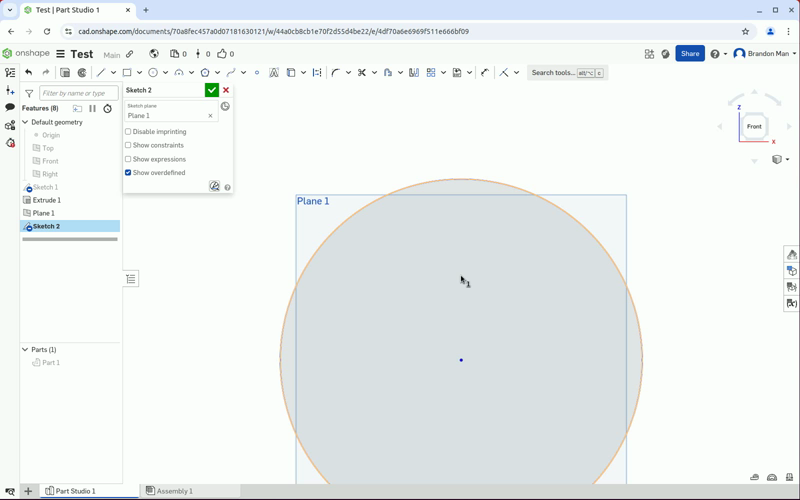
scroll(-6)
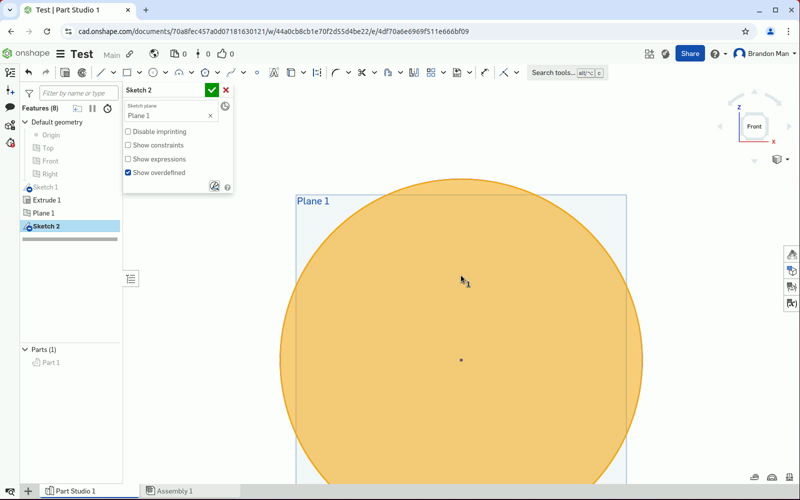
scroll(-6)
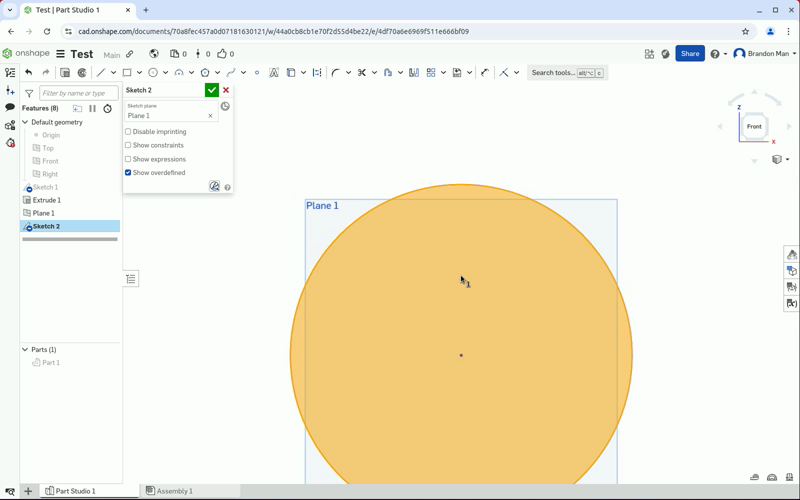
scroll(-6)
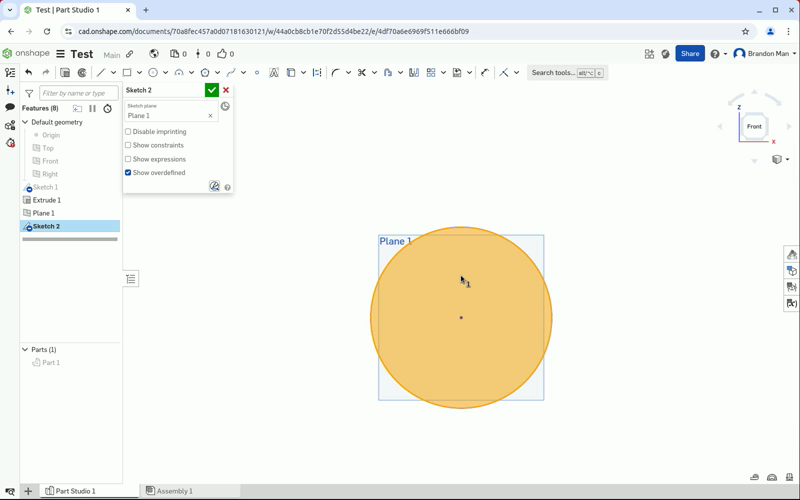
scroll(-6)
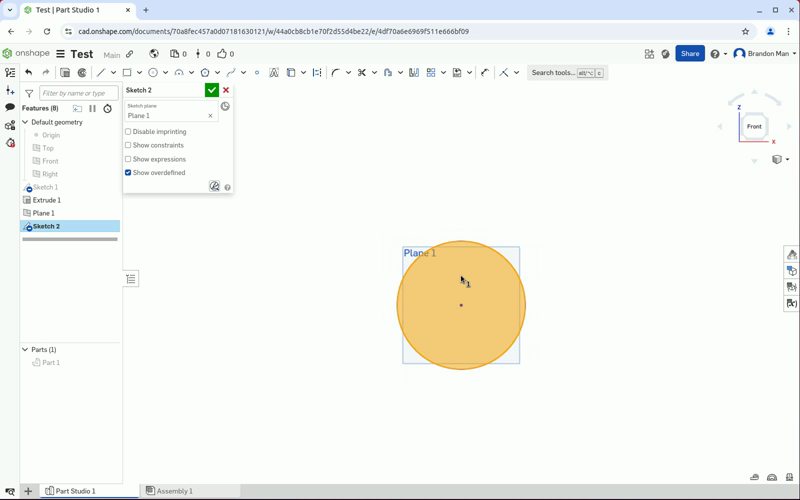
scroll(-6)
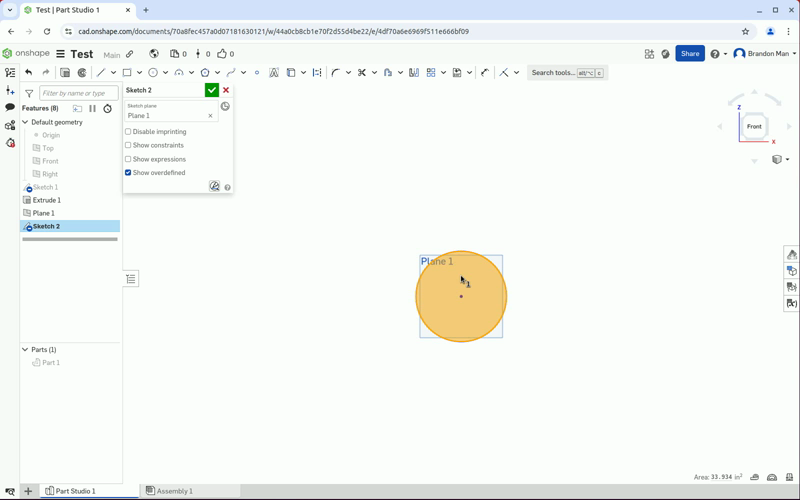
scroll(-6)
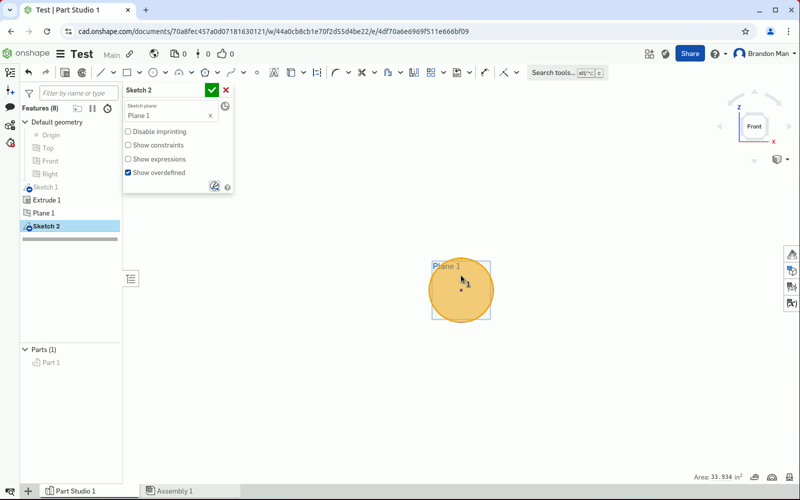
scroll(-6)
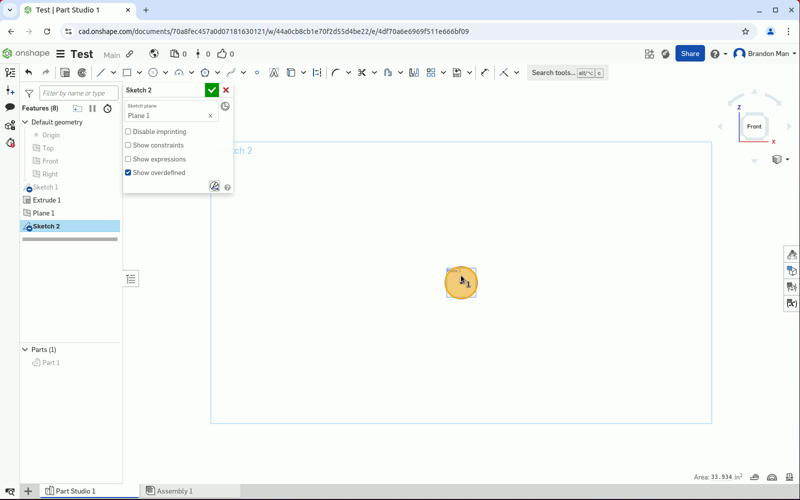
mouse_move(73, 352)
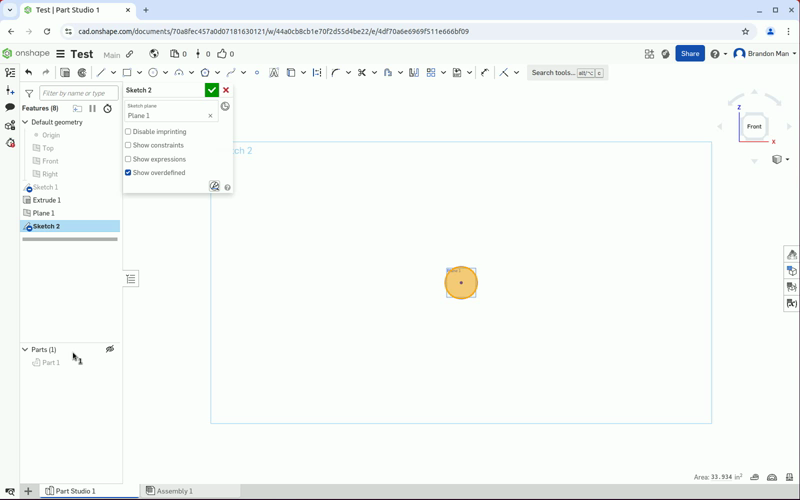
key(shift+y)
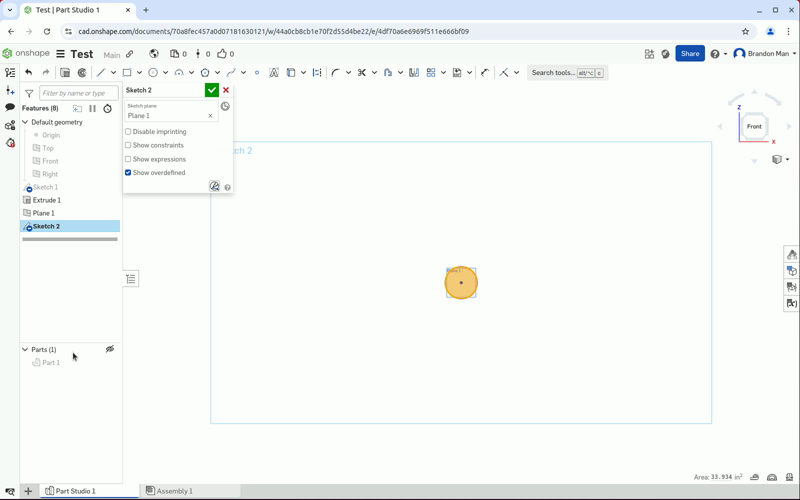
key(shift+e)
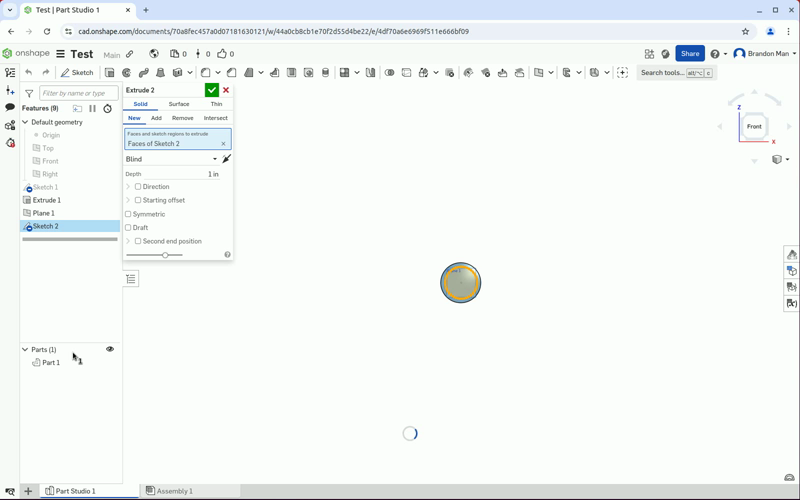
mouse_move(143, 106)
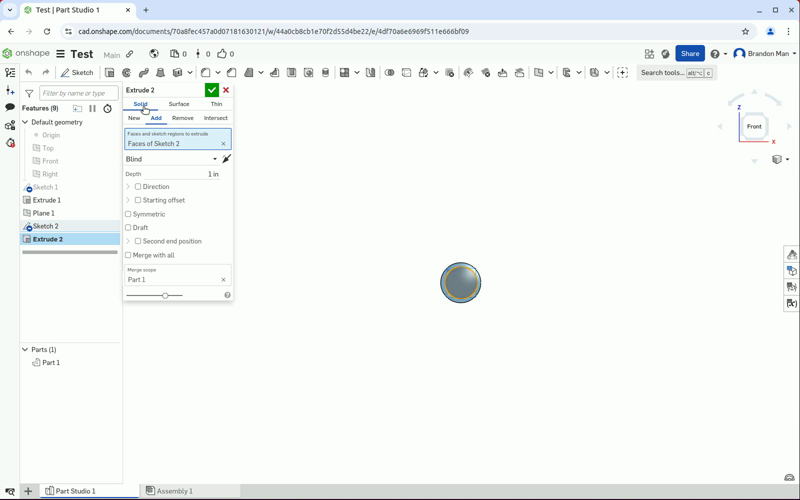
click(143, 106)
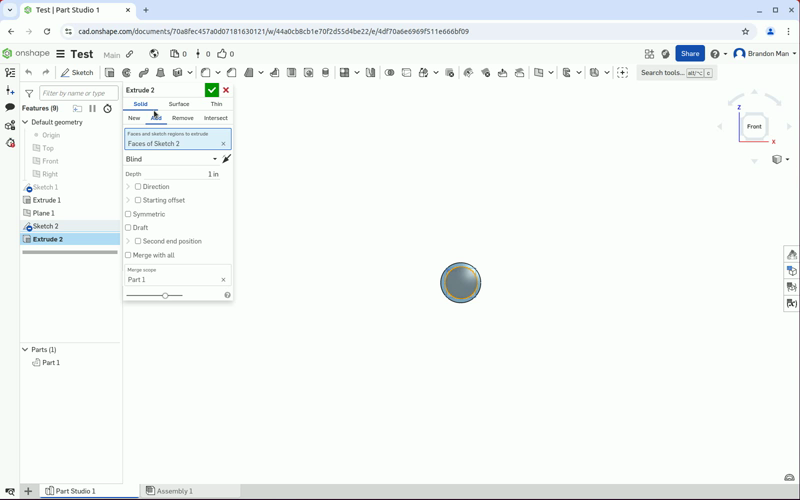
mouse_move(186, 120)
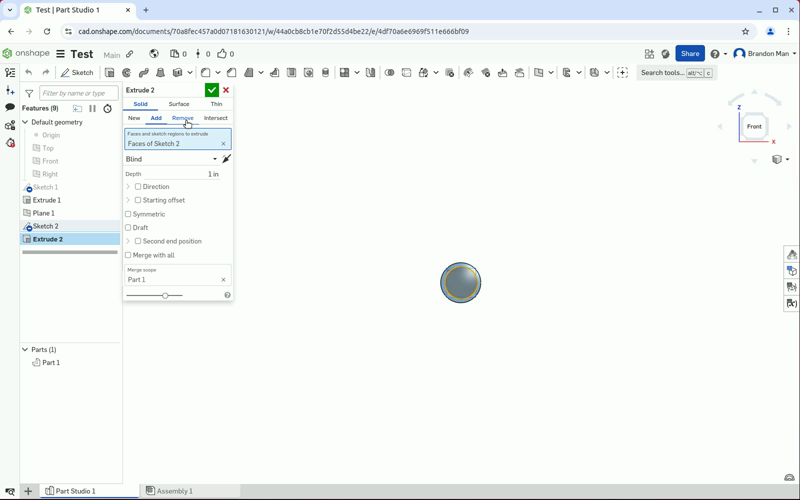
click(186, 120)
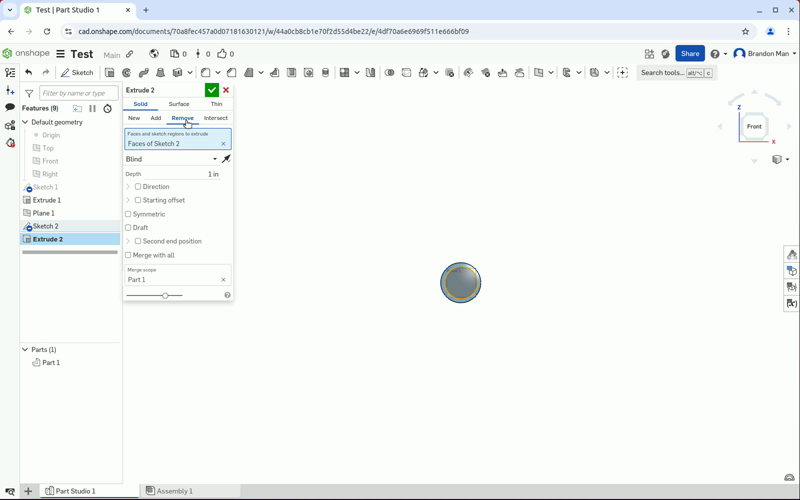
key(tab, 4)
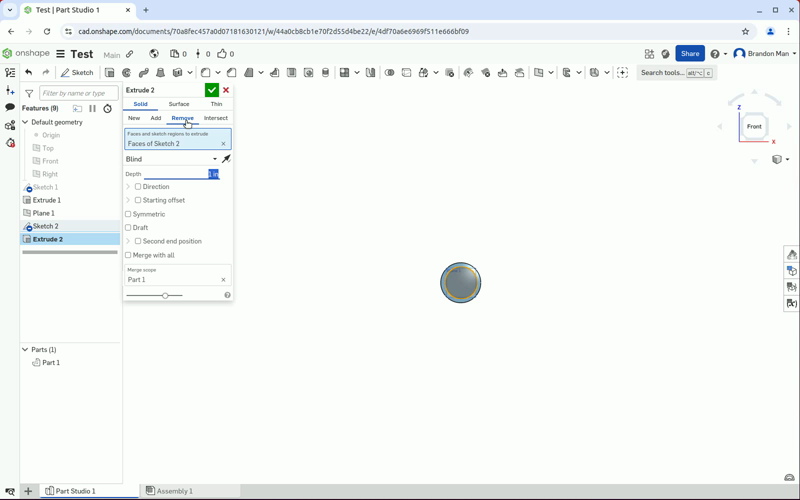
text(23.83)
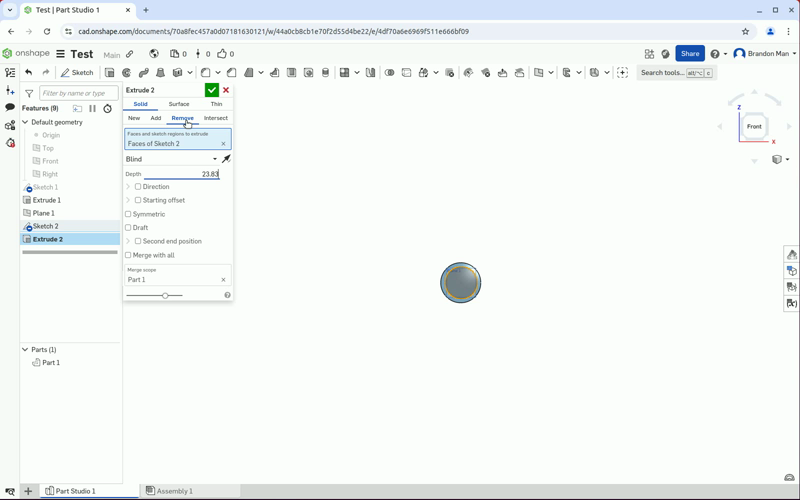
key(tab, 6)
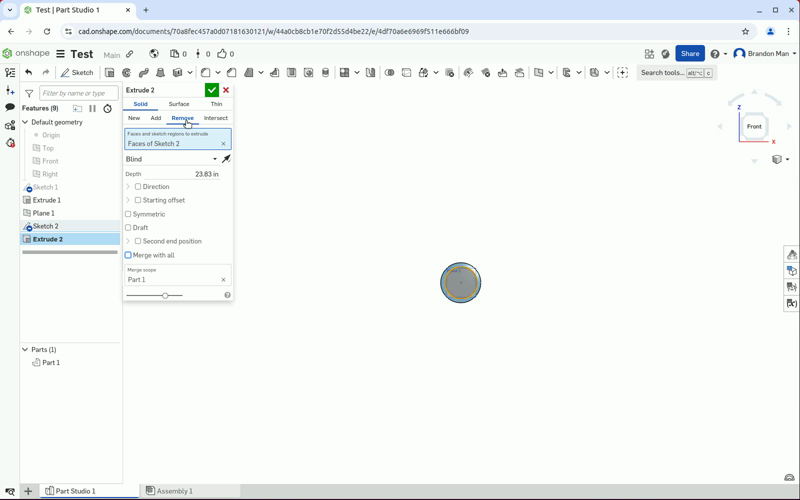
key(space)
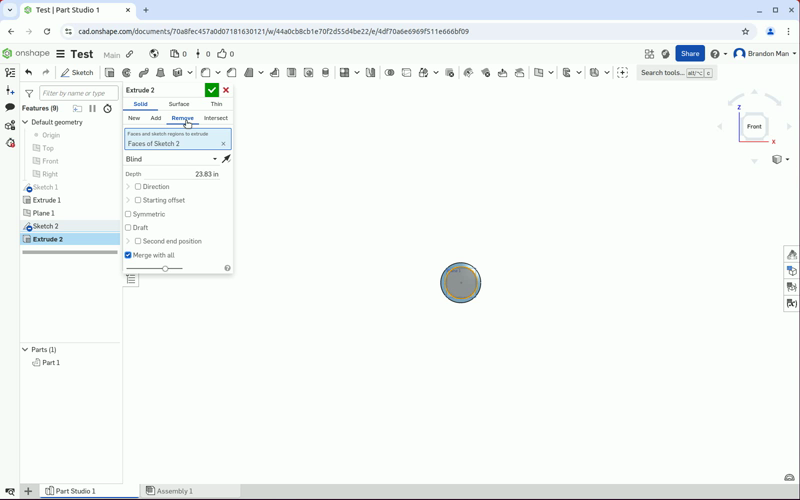
key(enter)
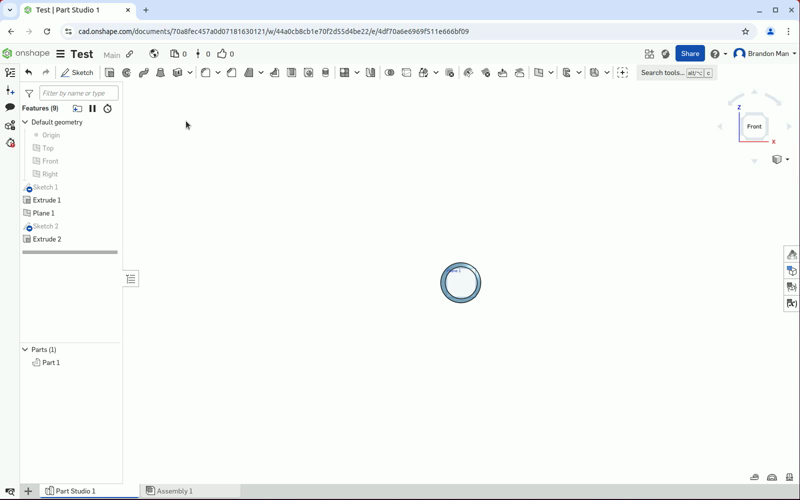
key(shift+h)
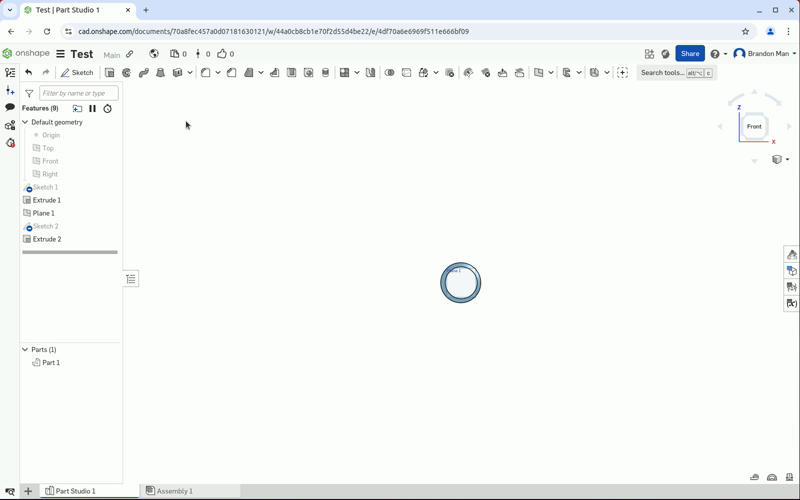
key(shift+h)
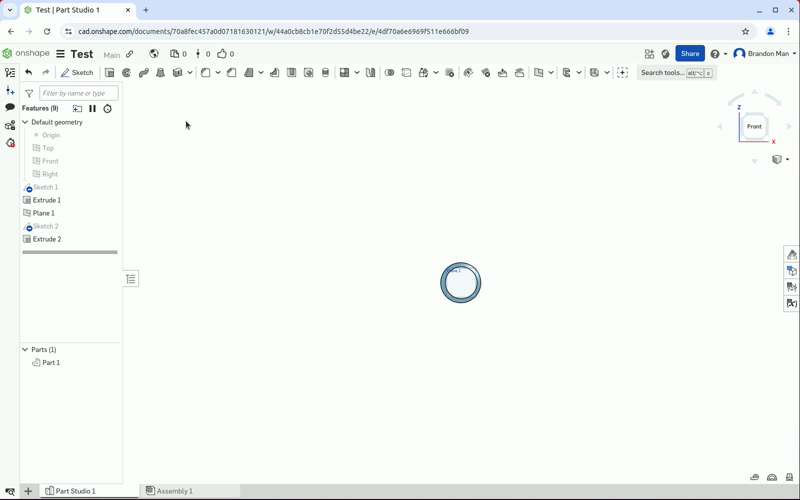
mouse_move(73, 189)
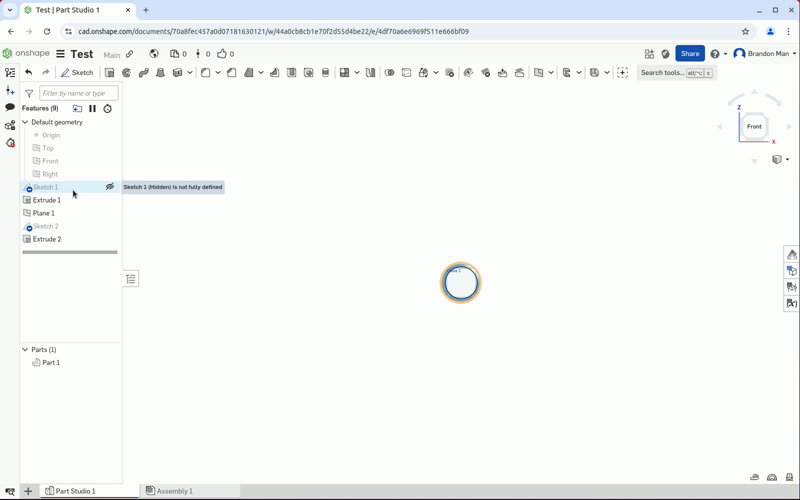
click(73, 189)
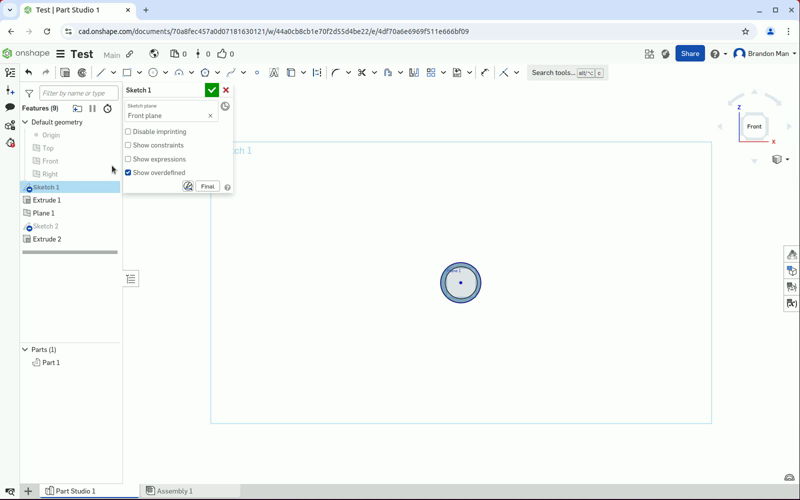
mouse_move(229, 92)
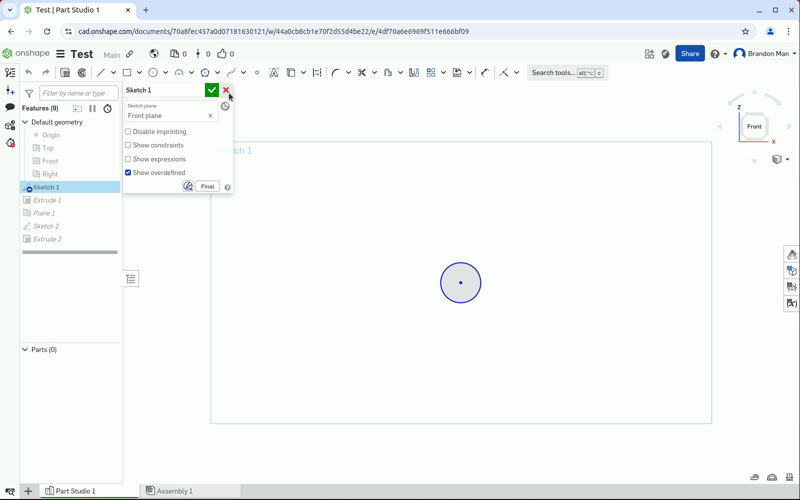
click(229, 92)
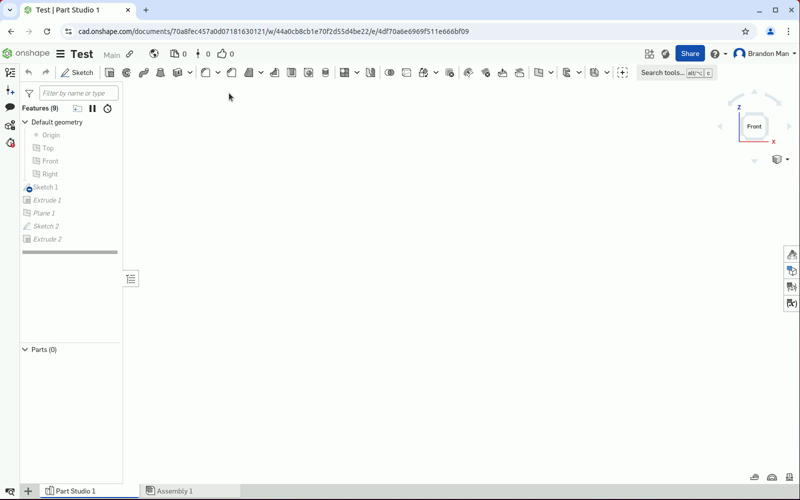
mouse_move(73, 352)
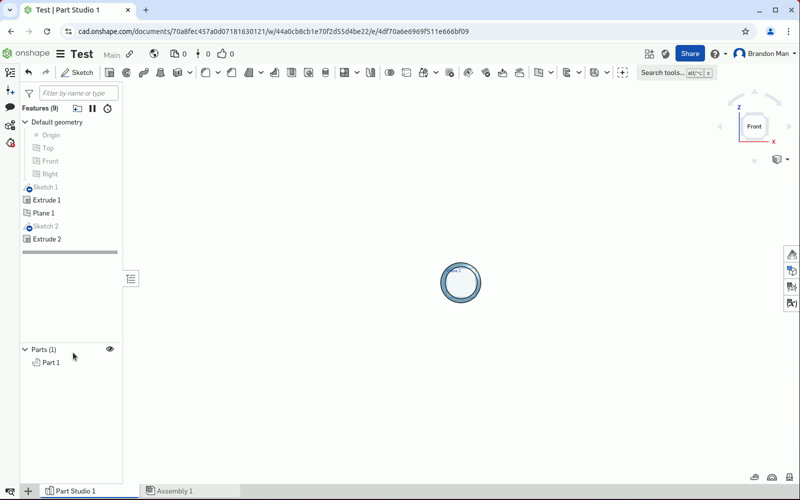
key(y)
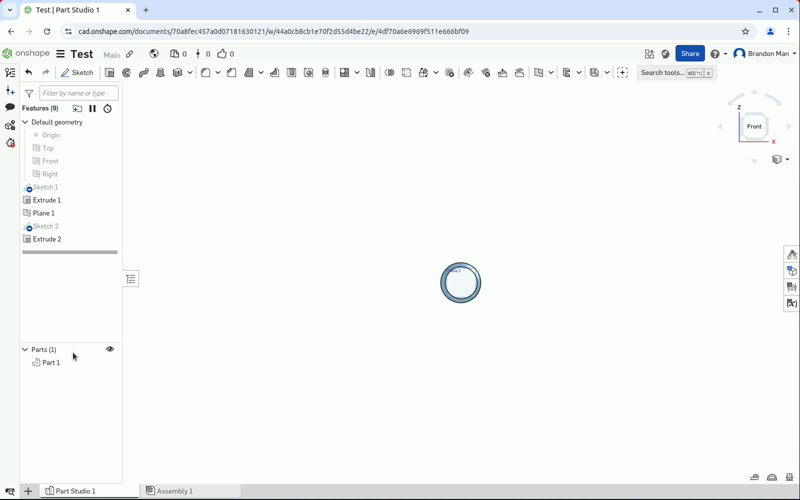
key(shift+p)
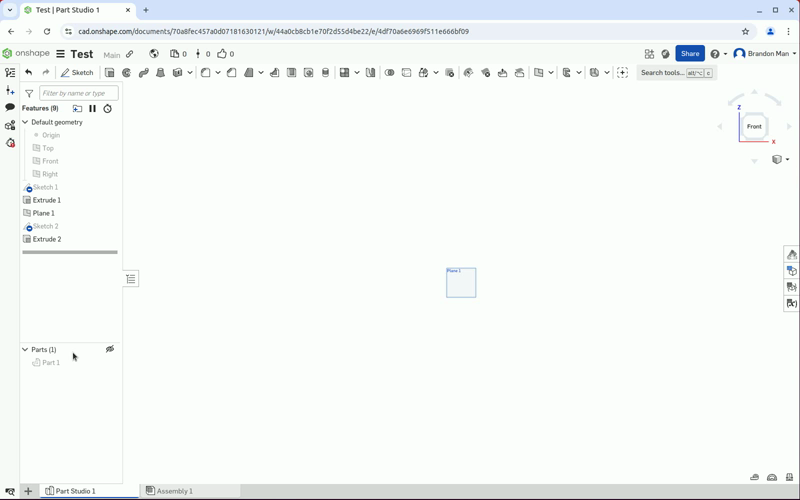
key(space)
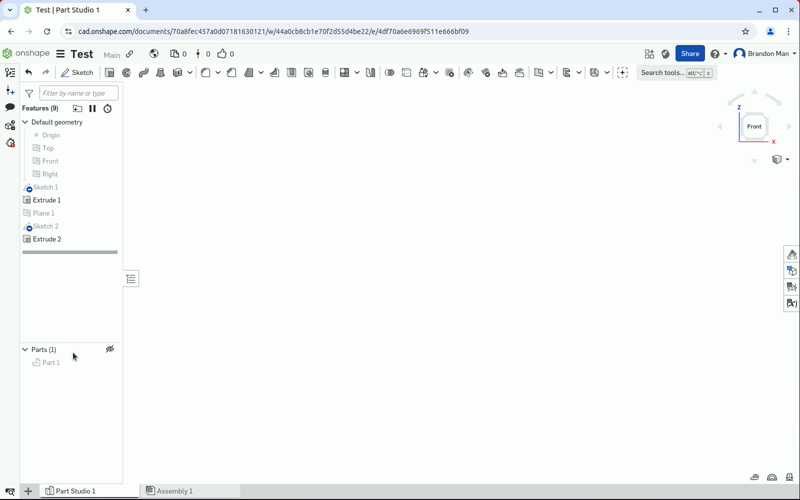
key_down(shift)
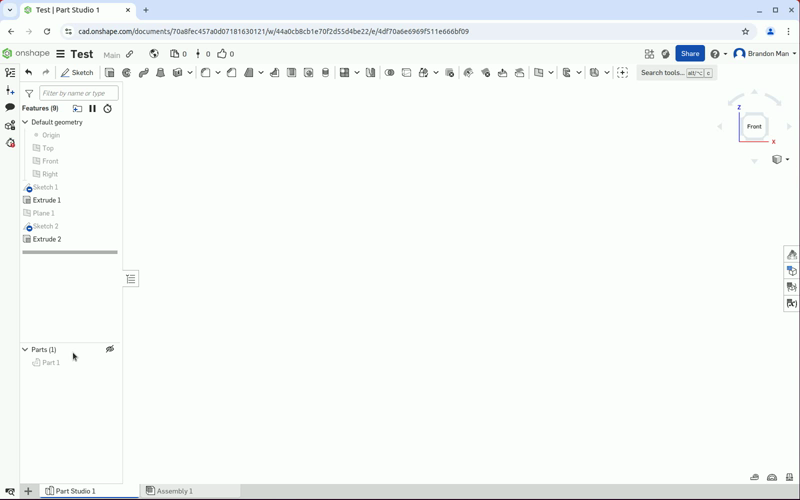
key(down)
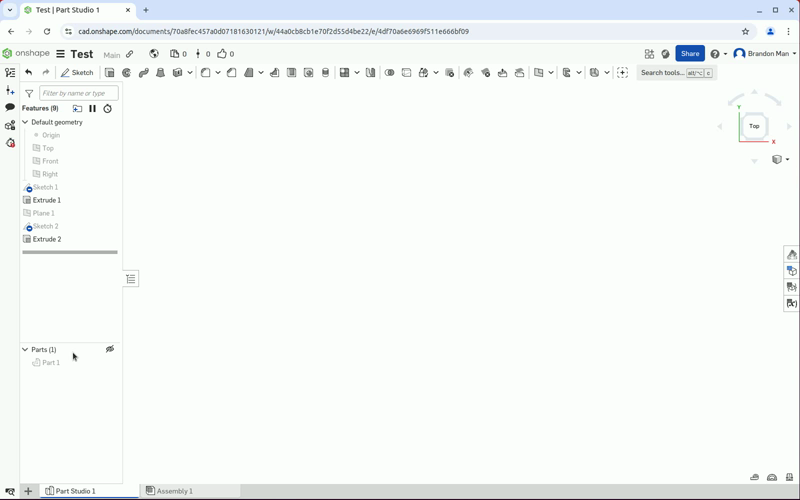
key_up(shift)
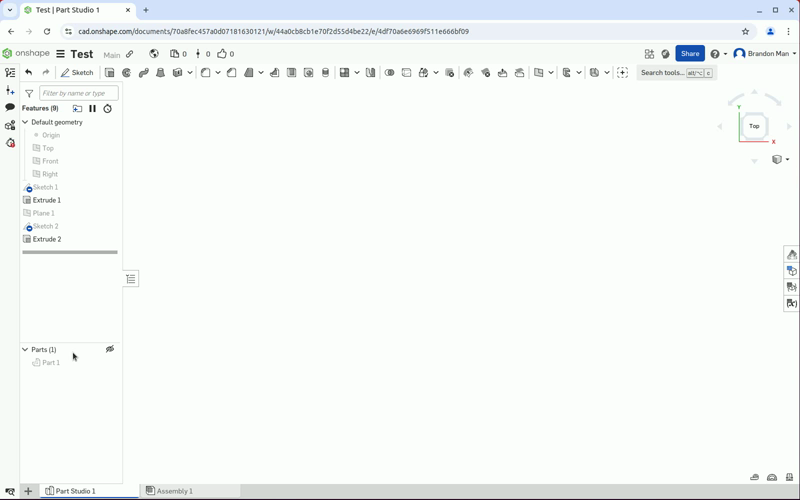
mouse_move(73, 352)
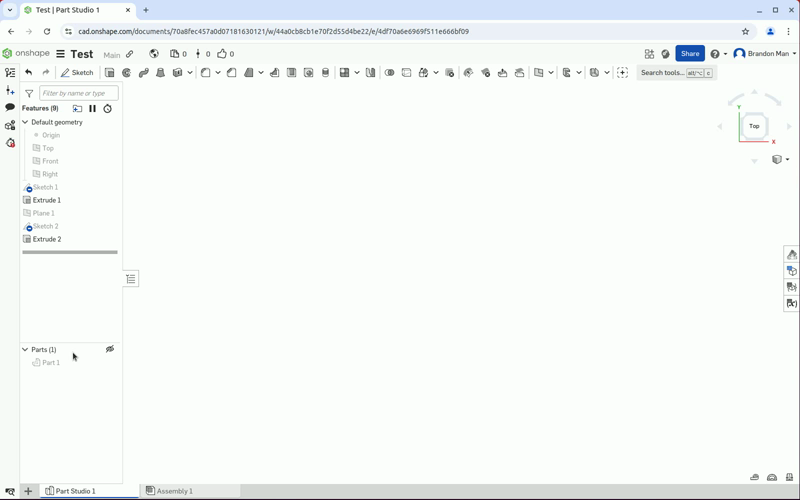
key(shift+y)
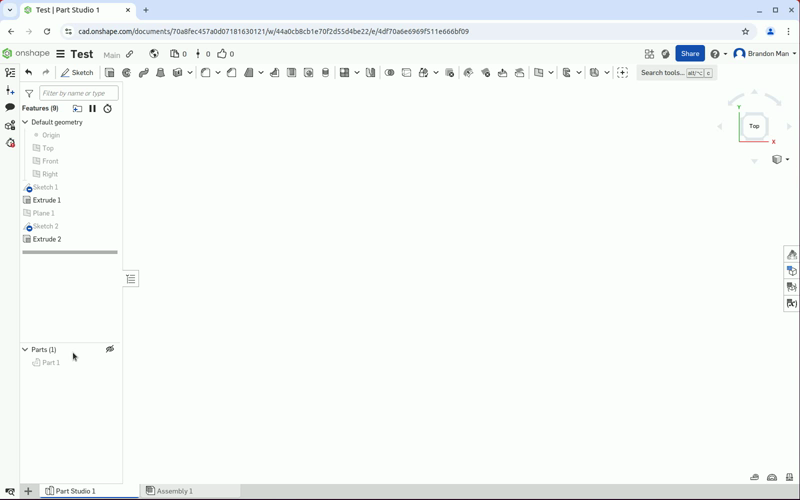
key(shift+s)
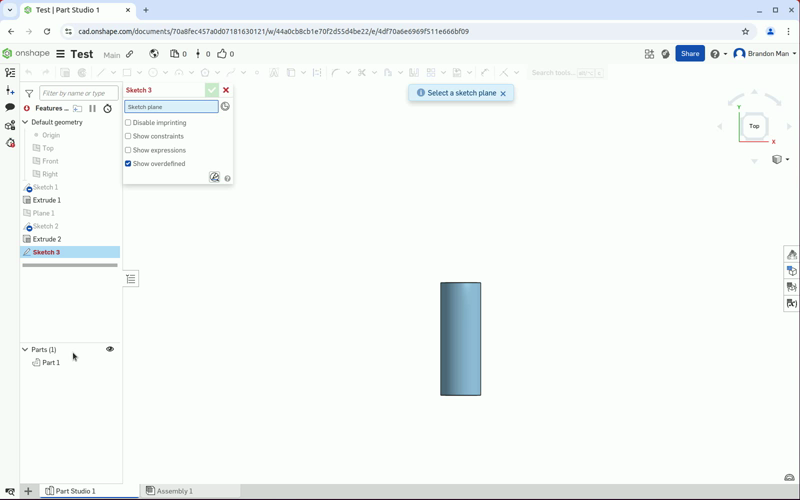
mouse_move(73, 150)
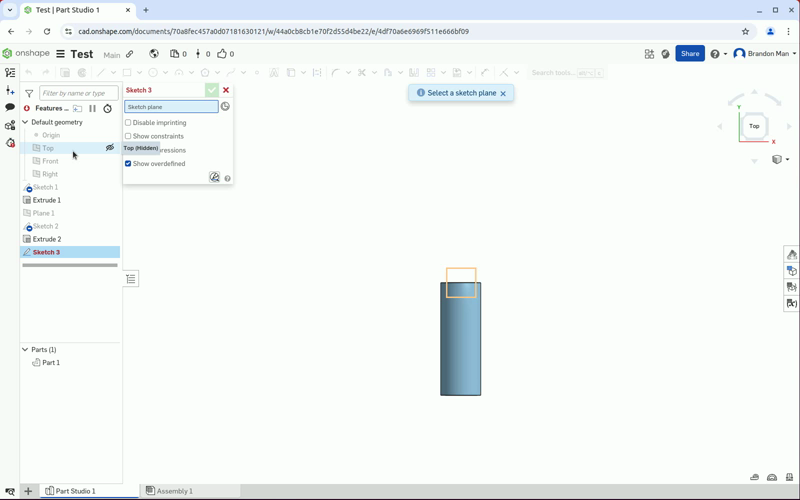
click(73, 150)
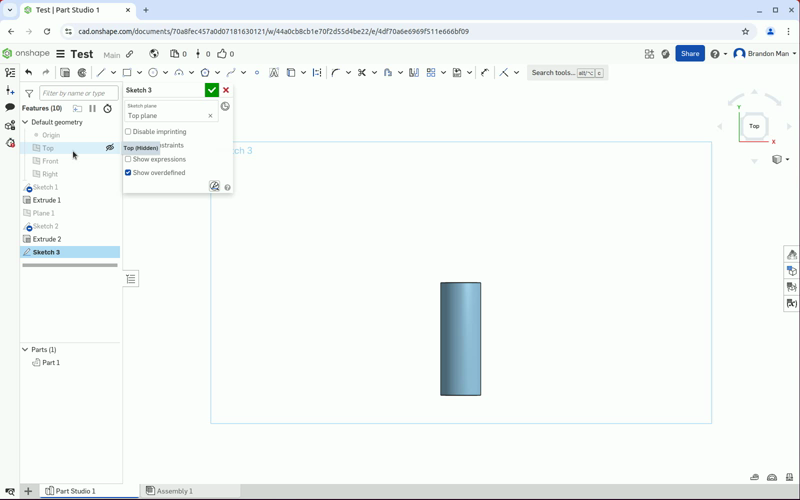
mouse_move(73, 352)
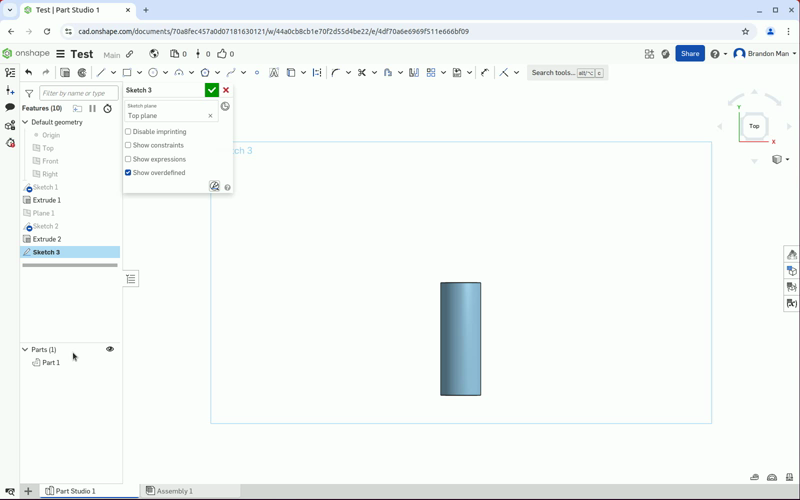
key(y)
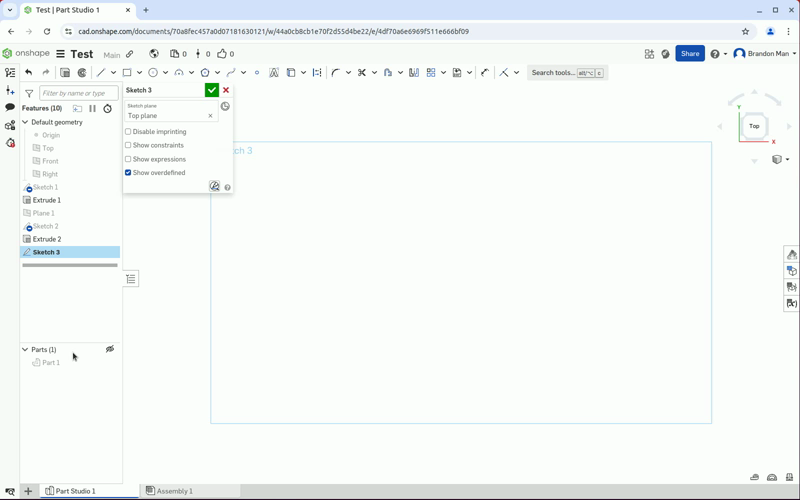
key(c)
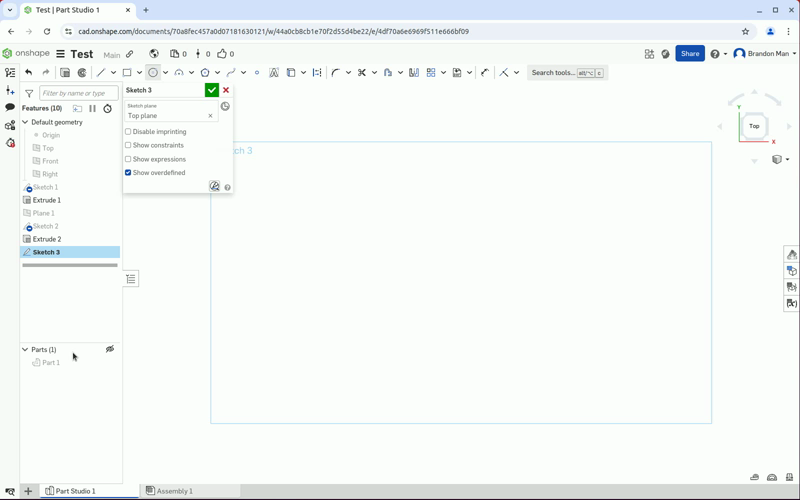
key_down(shift)
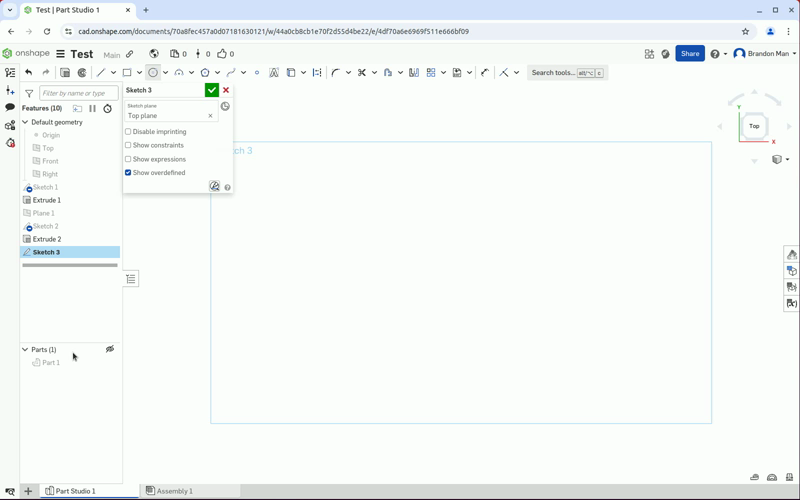
mouse_move(461, 295)
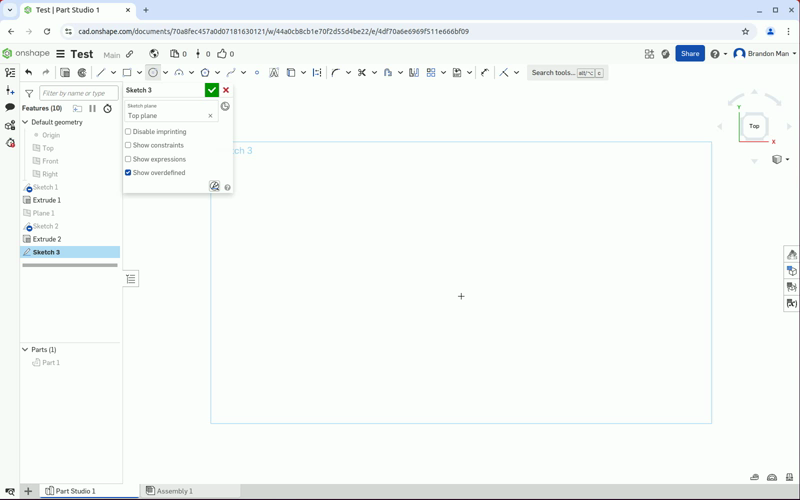
click(461, 295)
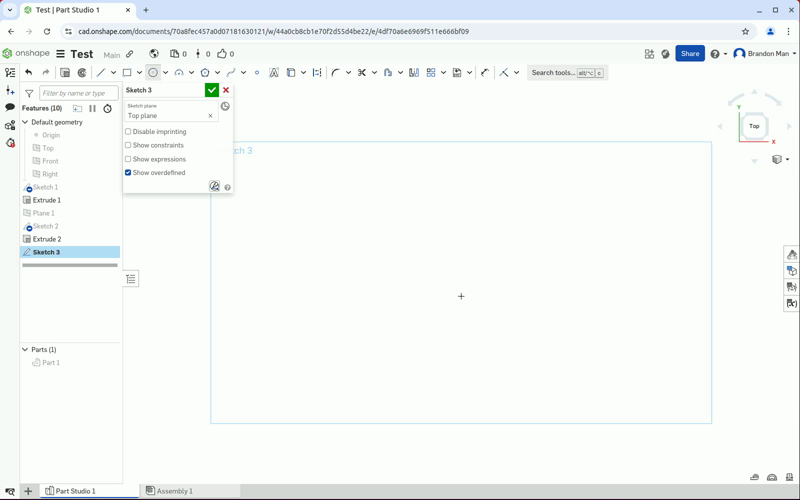
key_up(shift)
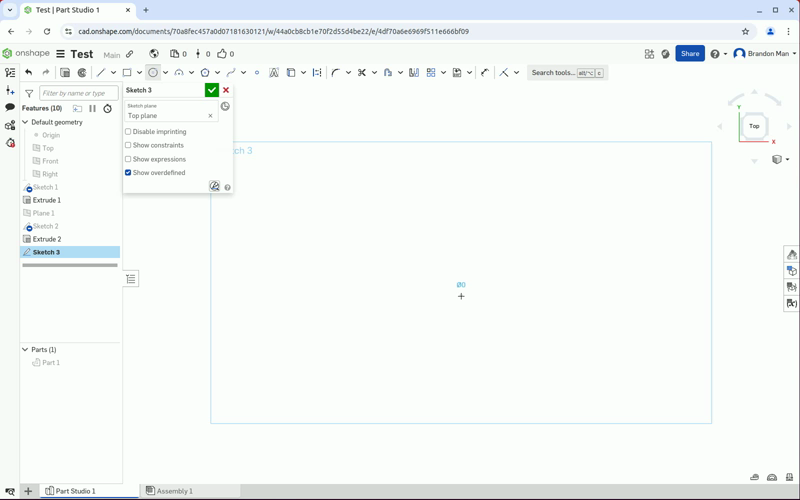
mouse_move(466, 295)
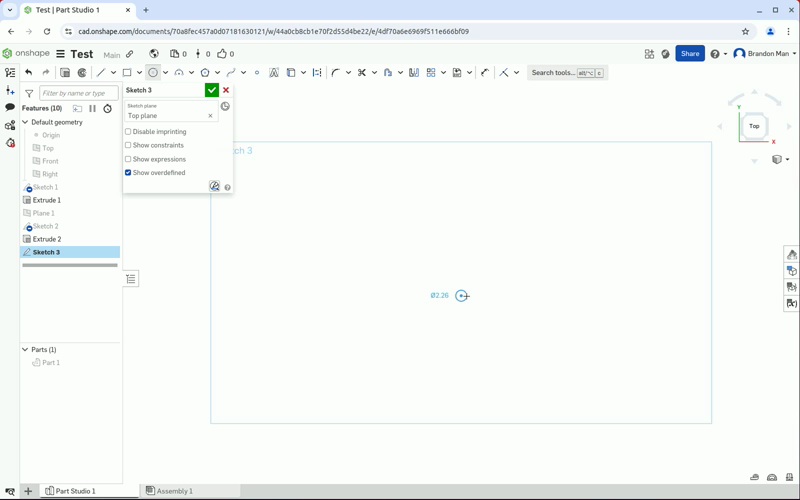
click(466, 295)
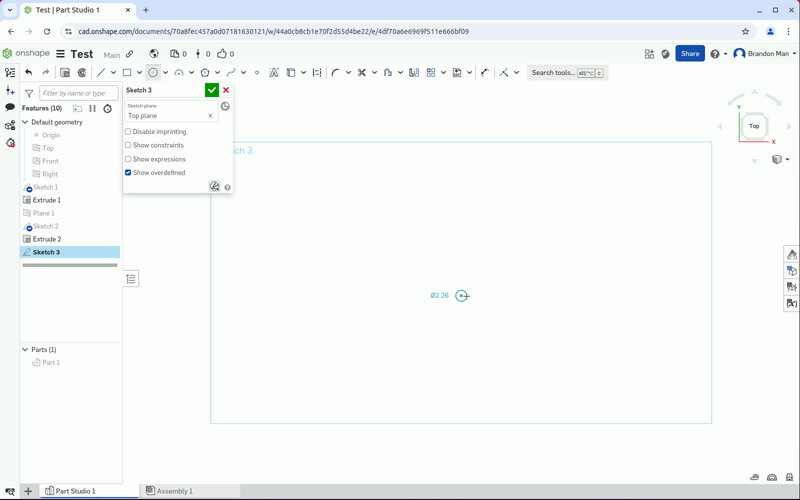
key(esc)
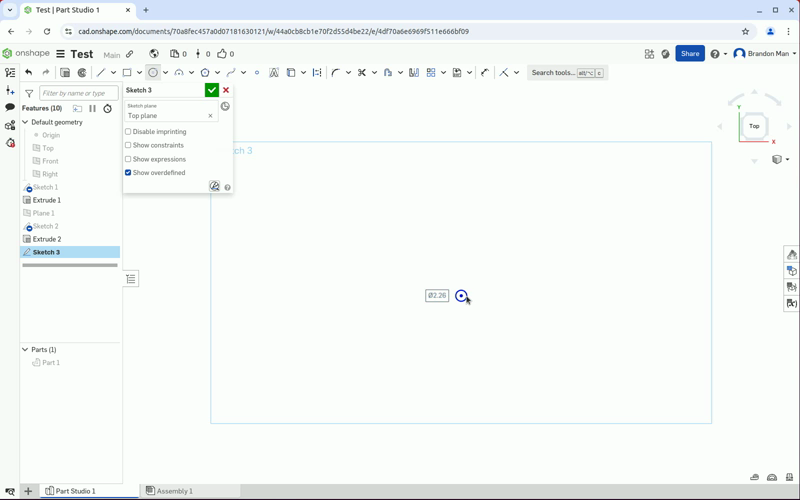
mouse_move(458, 291)
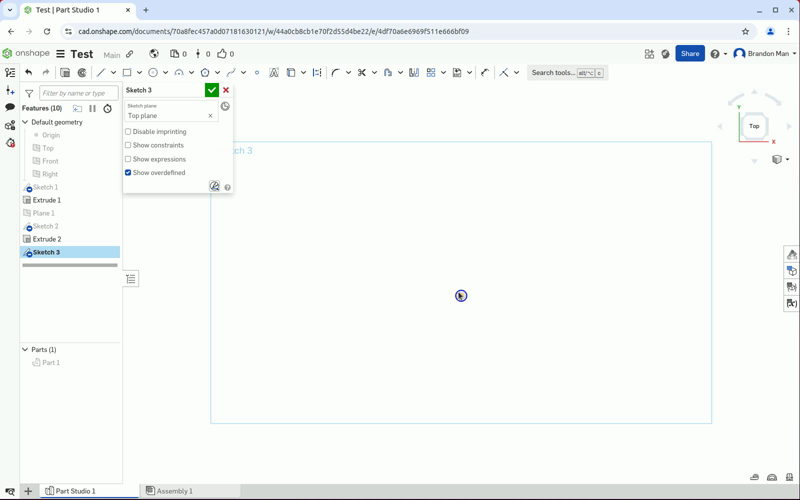
scroll(6)
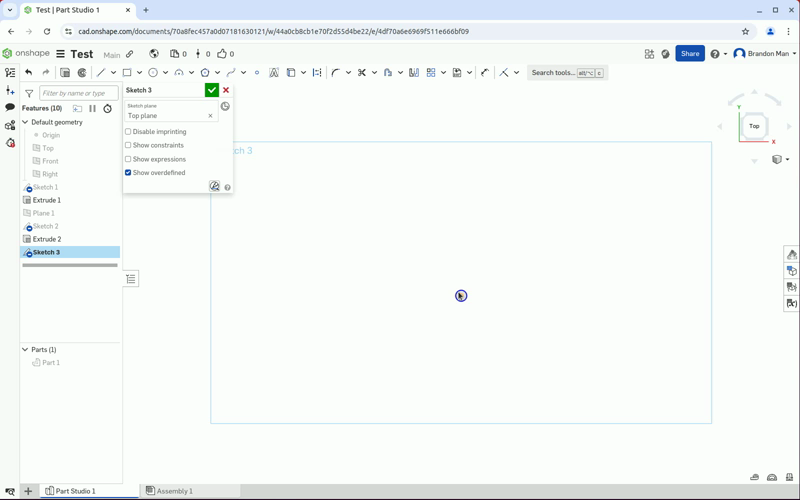
scroll(6)
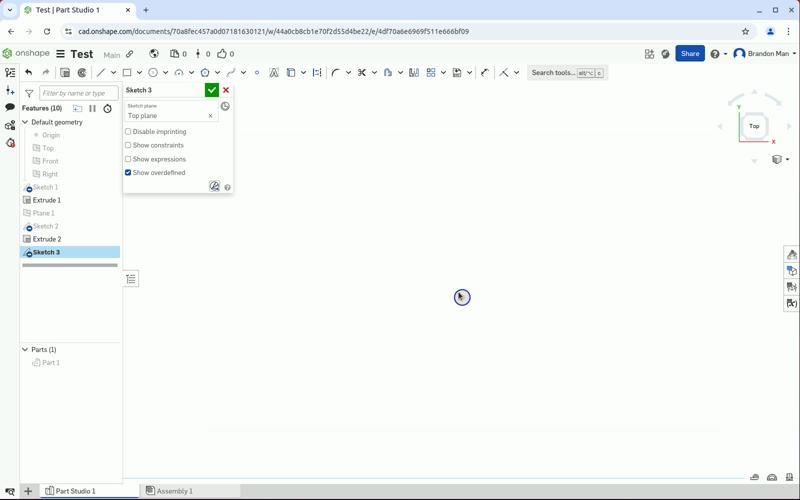
scroll(6)
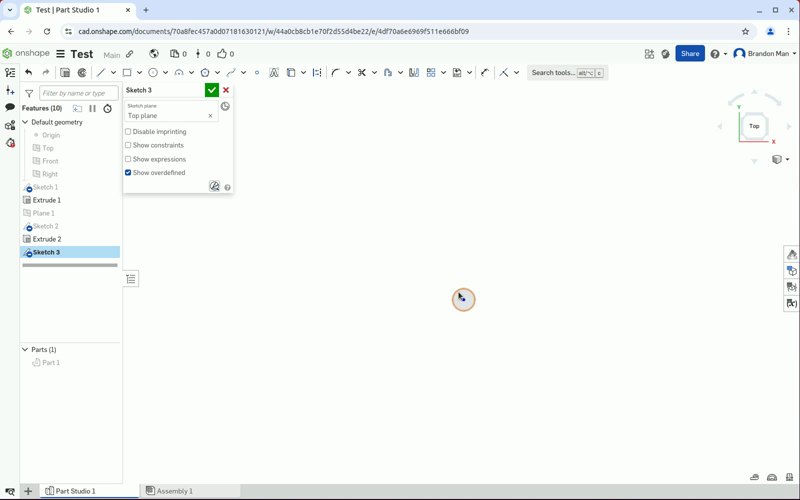
scroll(6)
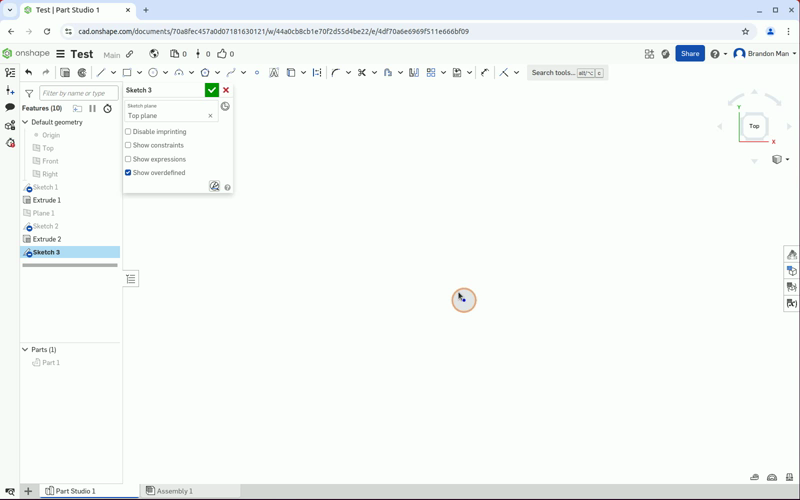
scroll(6)
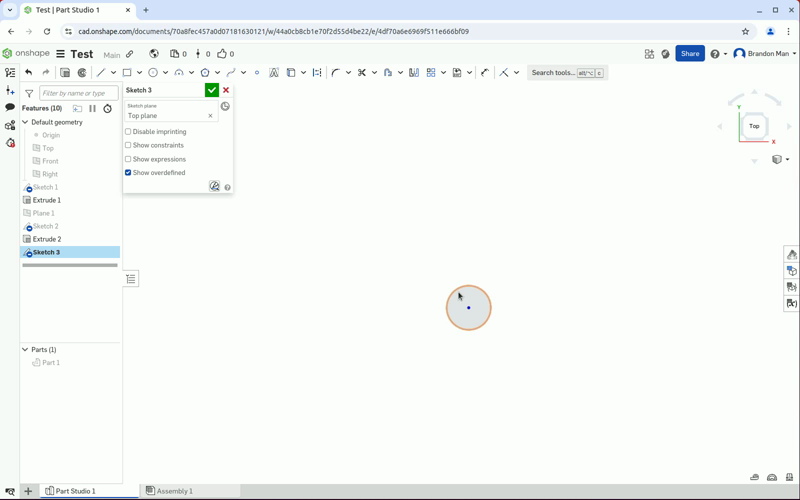
scroll(6)
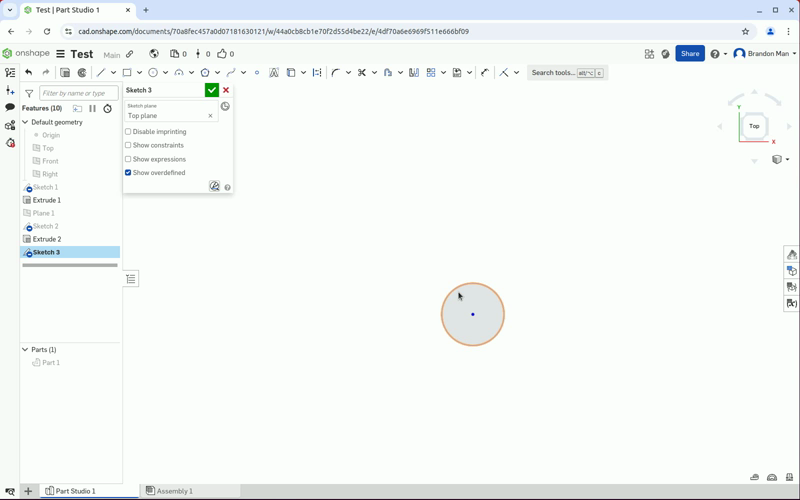
scroll(6)
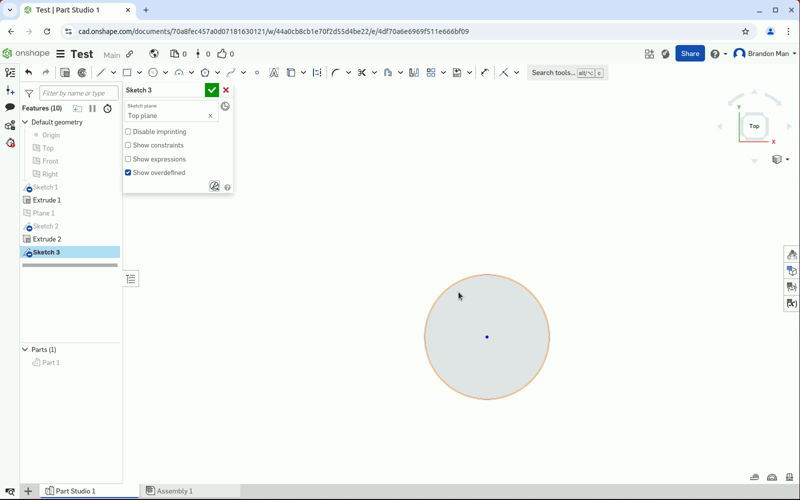
click(458, 291)
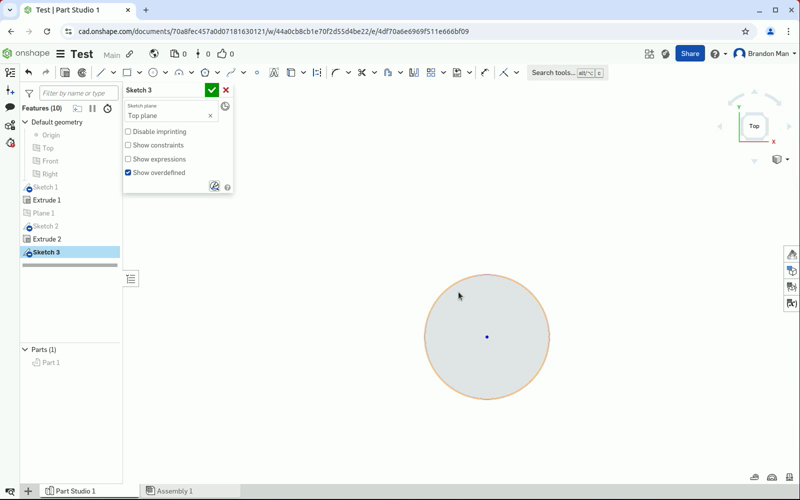
scroll(-6)
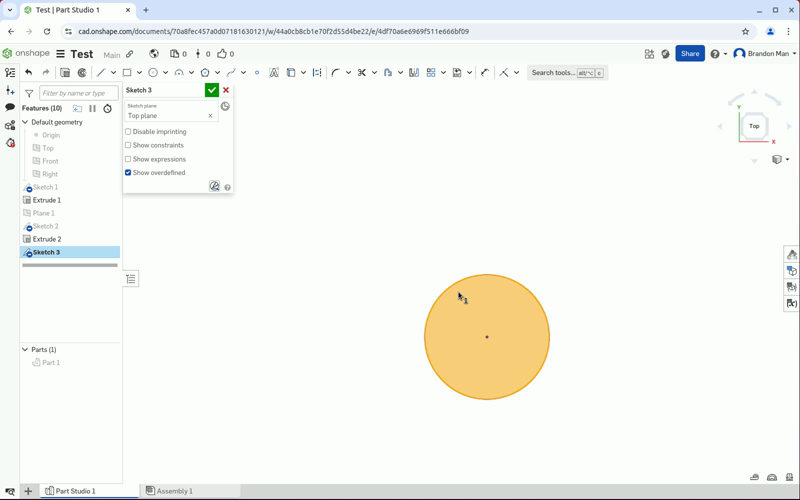
scroll(-6)
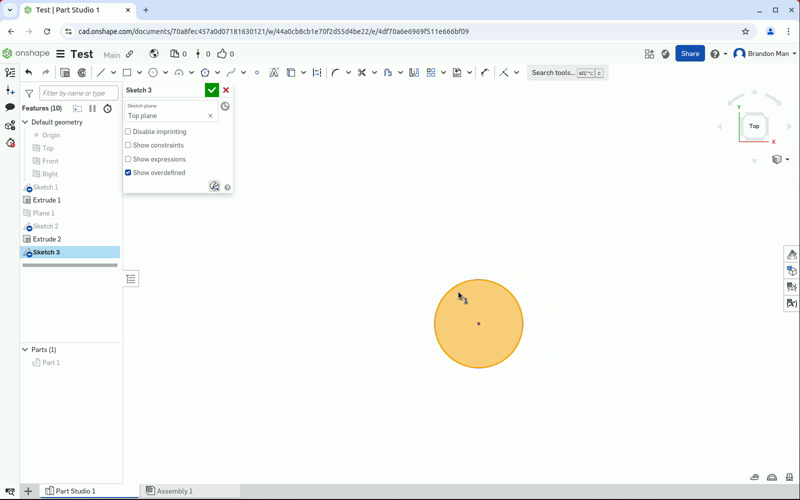
scroll(-6)
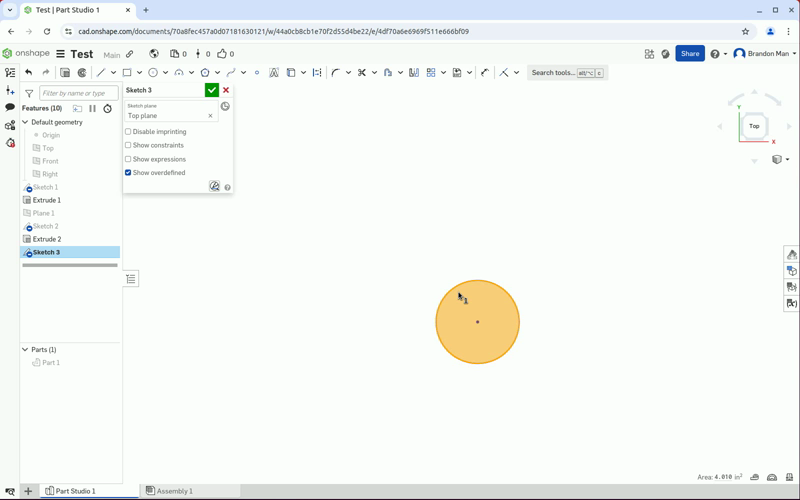
scroll(-6)
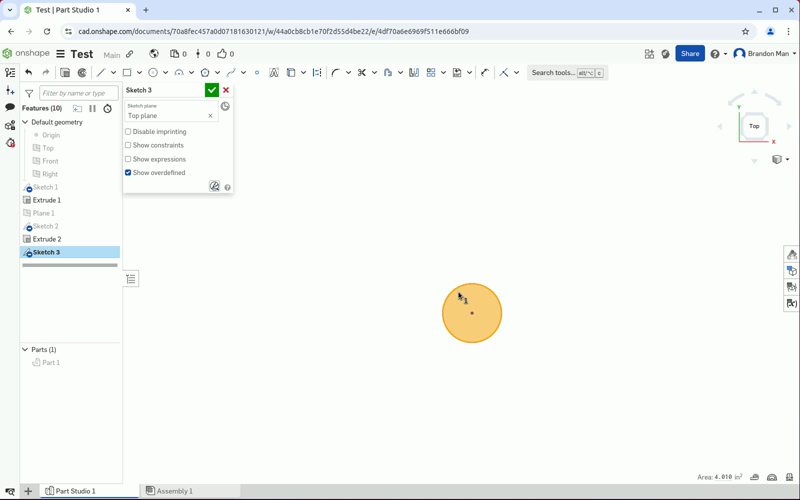
scroll(-6)
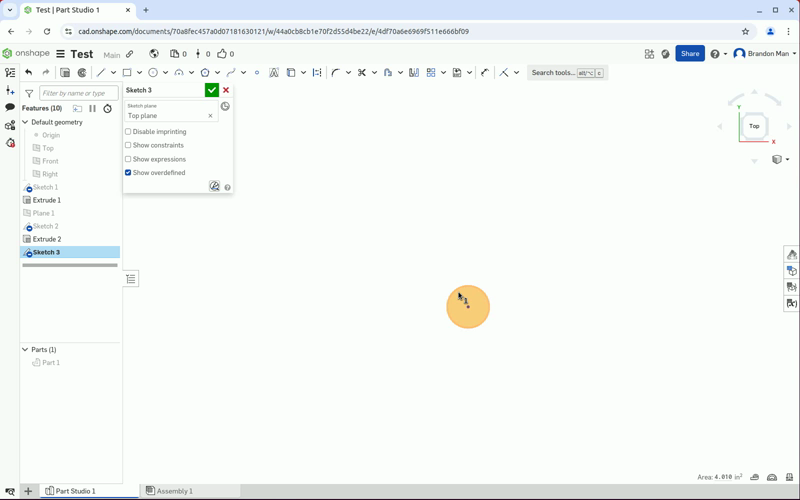
scroll(-6)
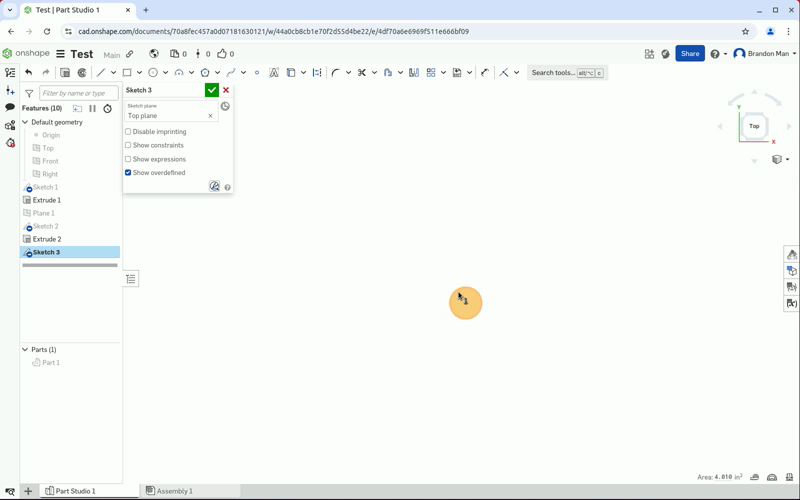
scroll(-6)
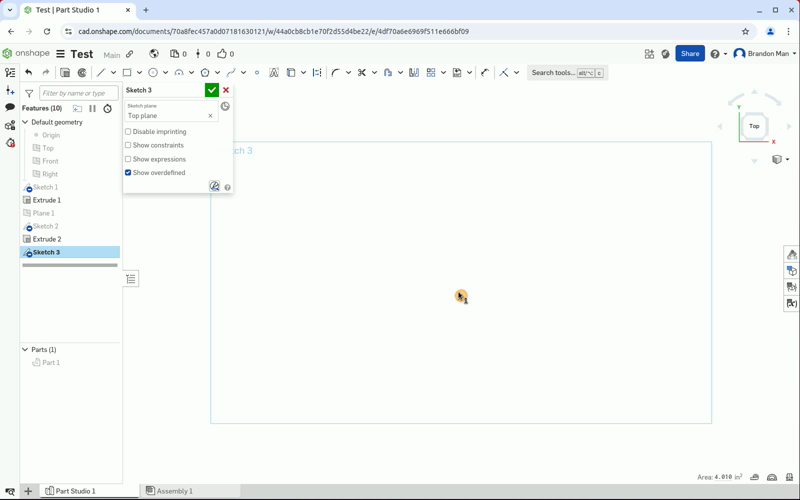
mouse_move(73, 352)
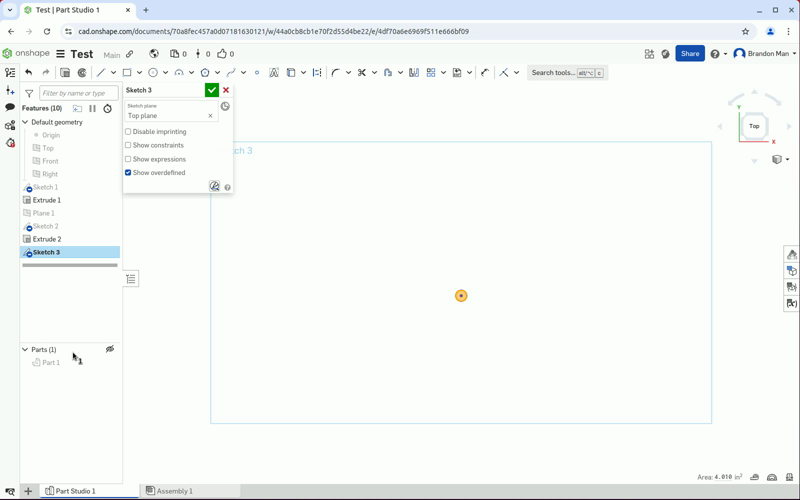
key(shift+y)
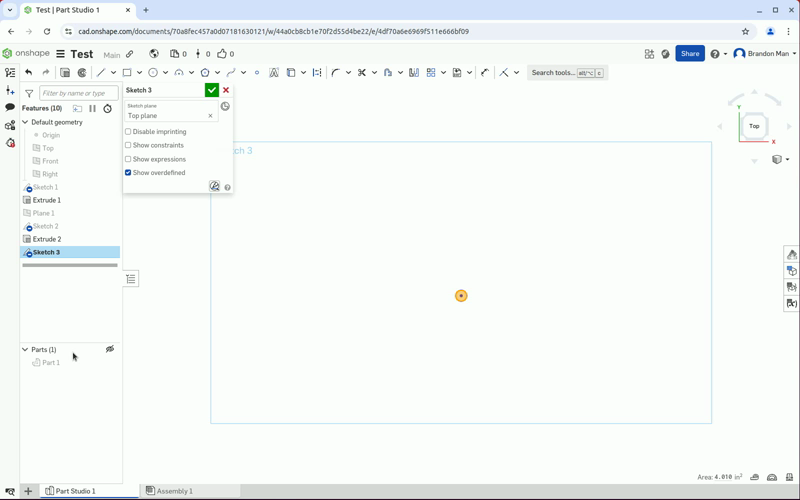
key(shift+e)
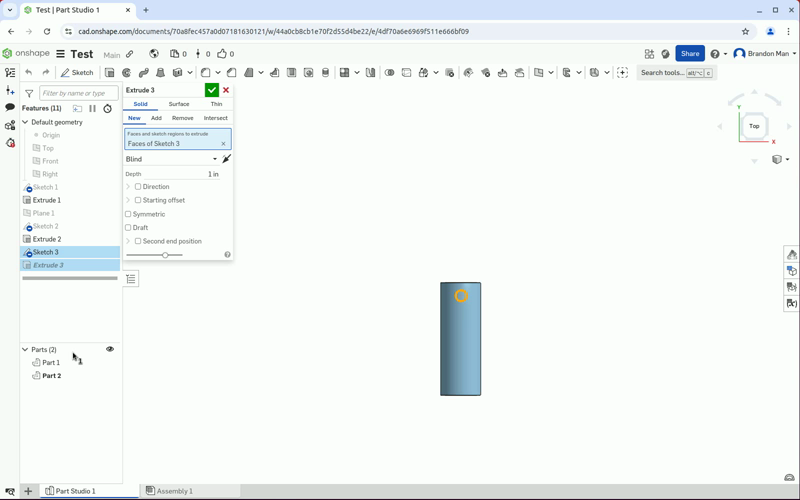
mouse_move(143, 106)
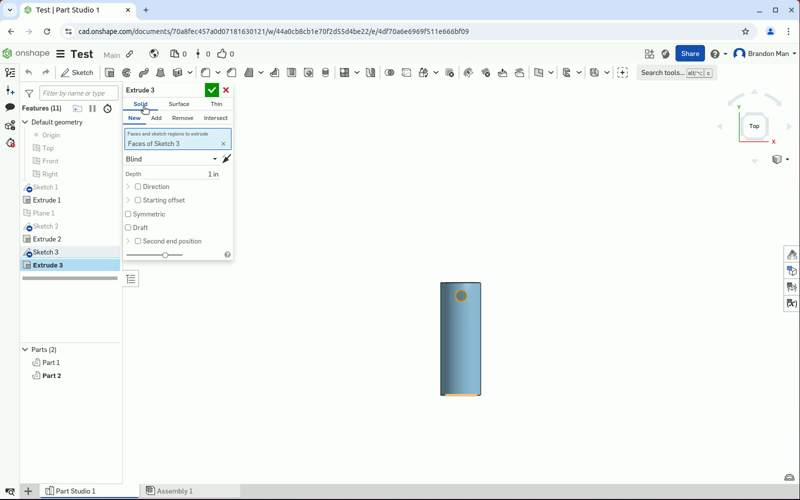
click(143, 106)
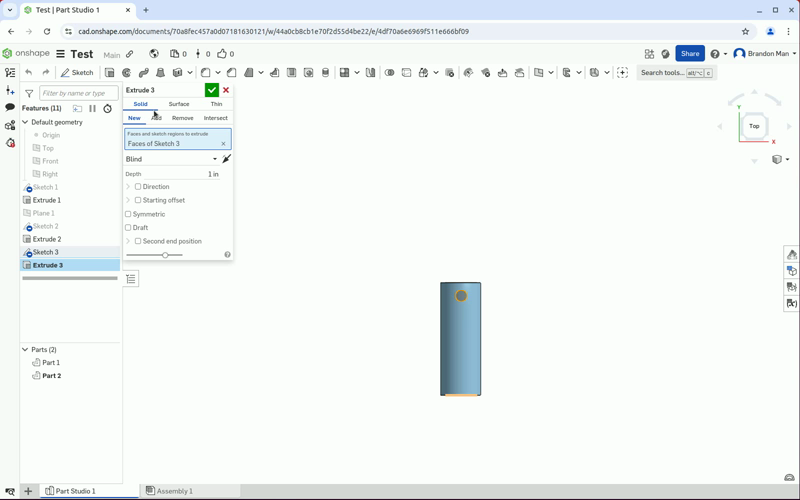
mouse_move(186, 120)
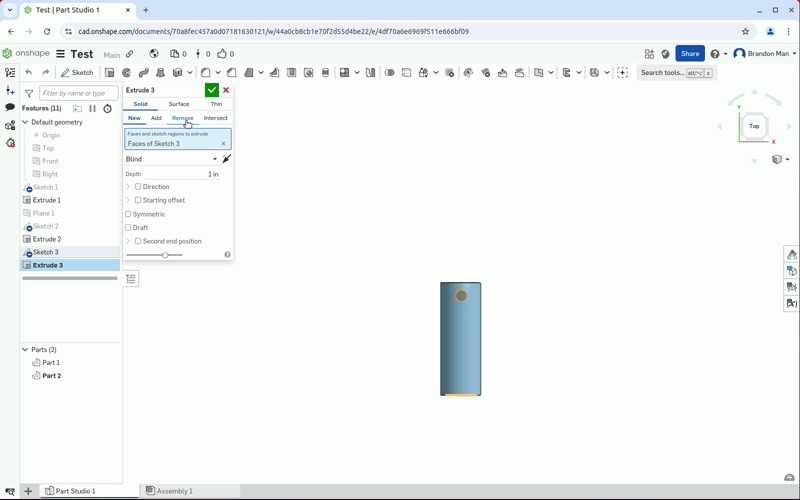
click(186, 120)
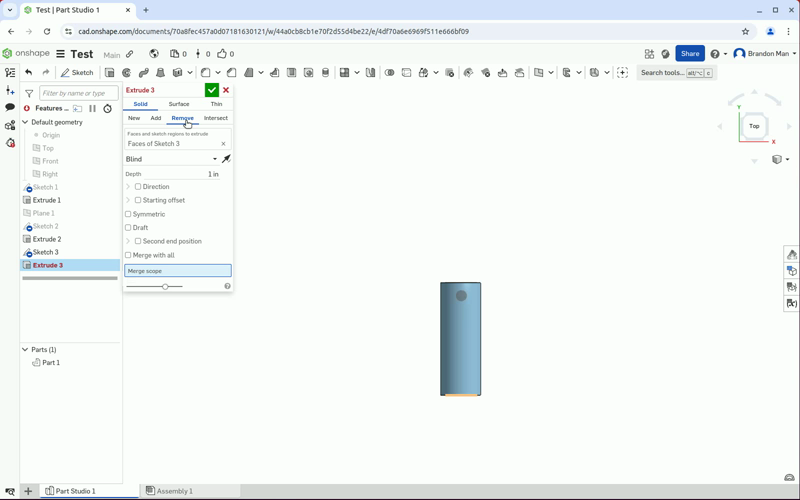
key(tab, 4)
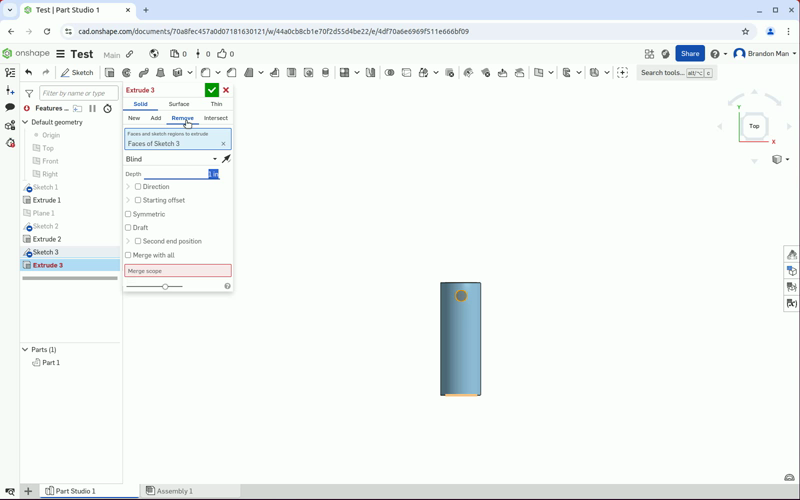
text(9.869)
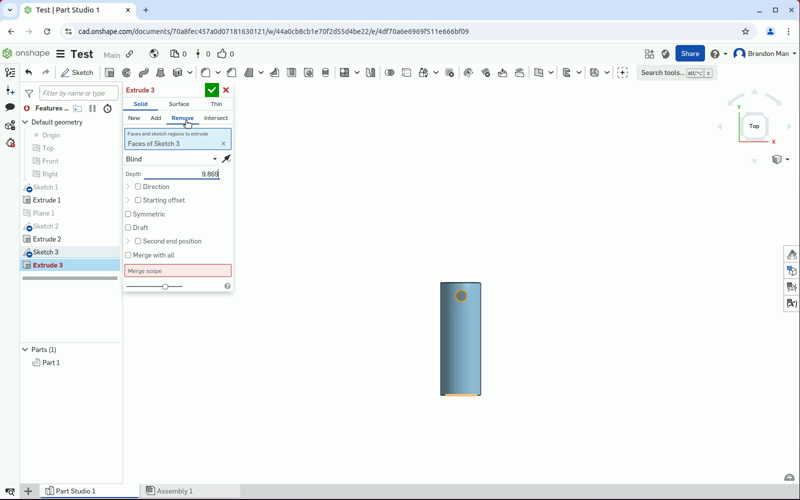
key(tab, 3)
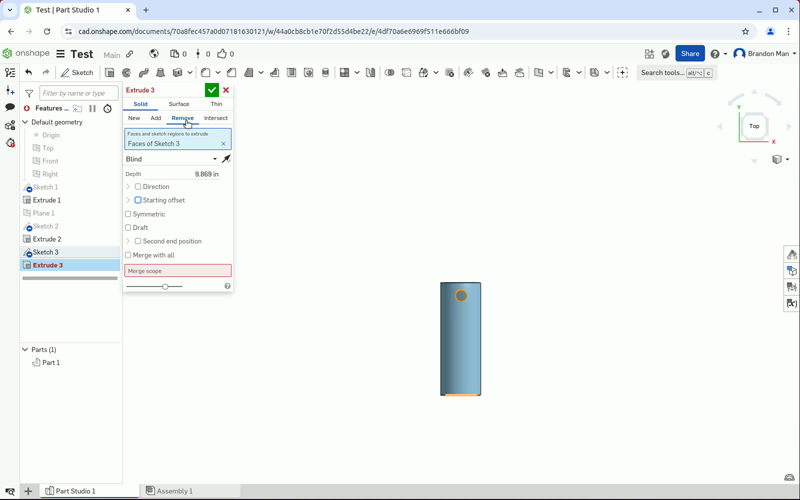
key(tab, 2)
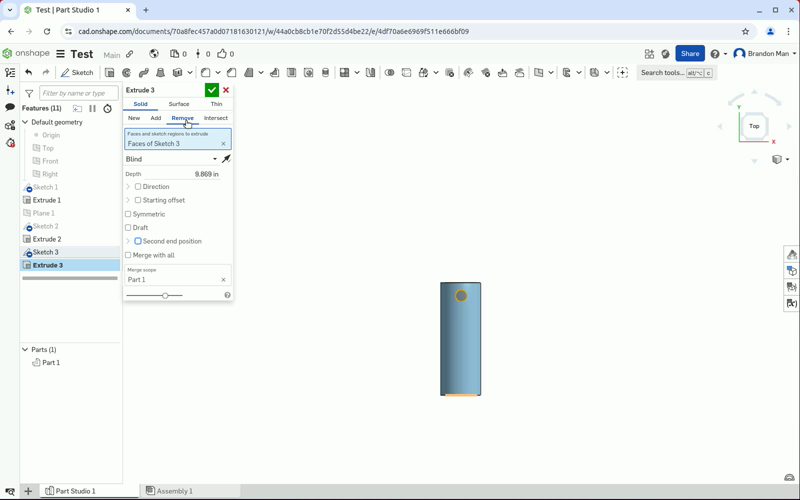
key(space)
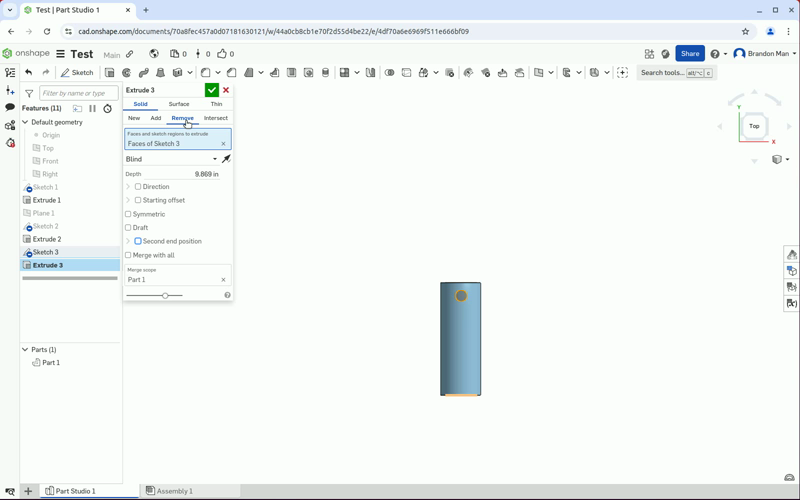
key(tab, 3)
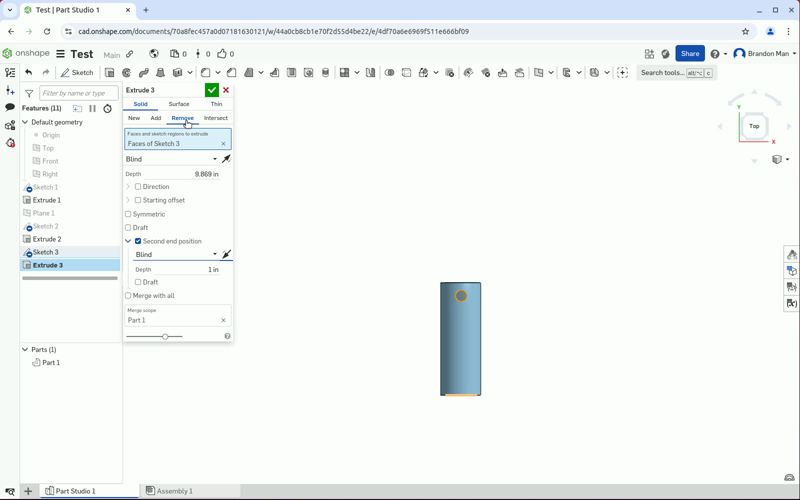
text(9.869)
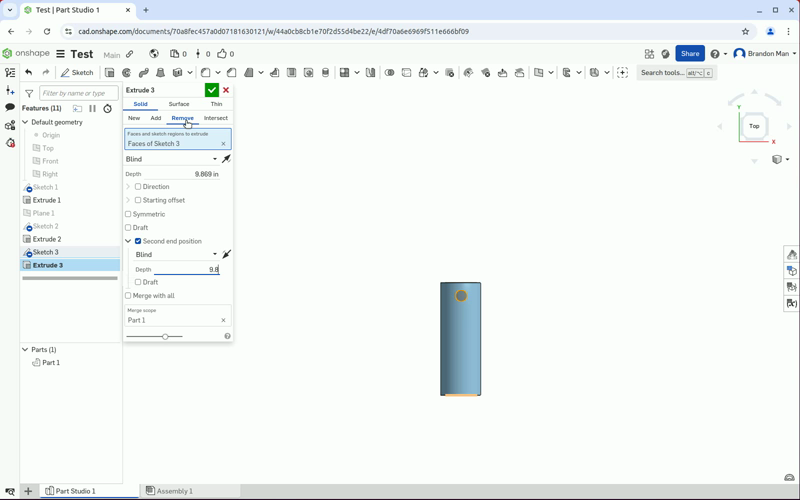
key(tab, 2)
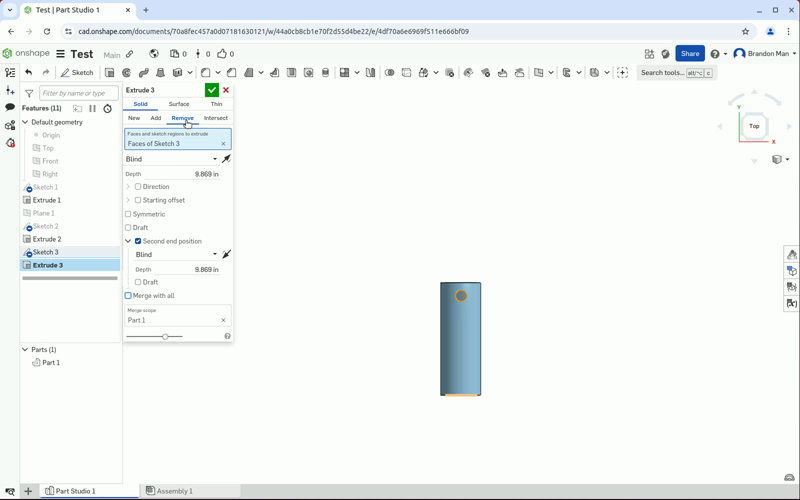
key(space)
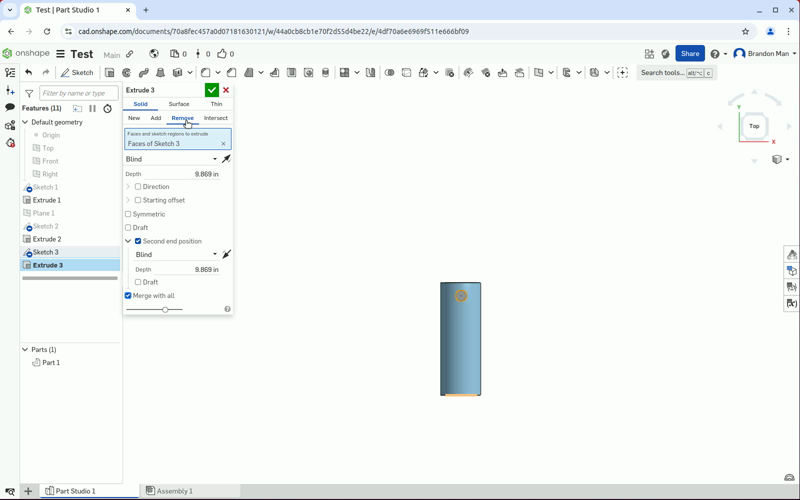
key(enter)
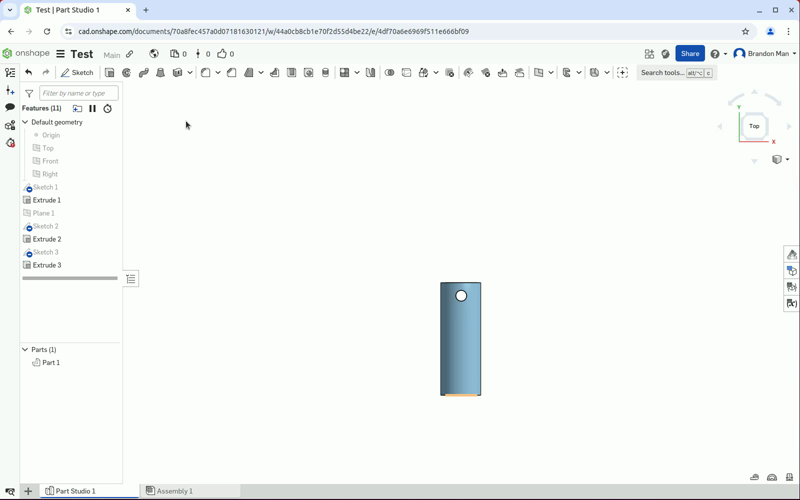
key(shift+h)
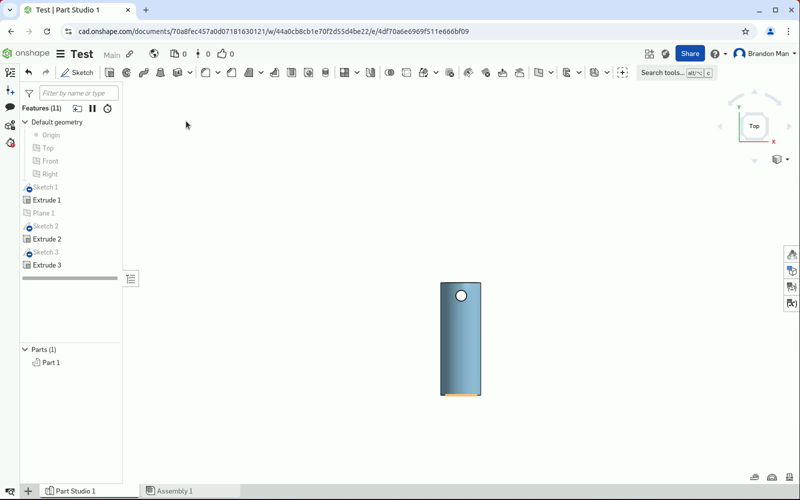
key(shift+h)
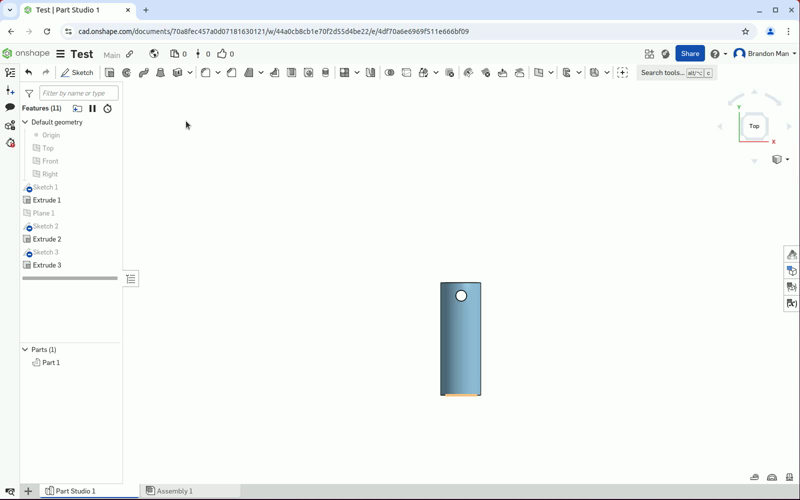
key(shift+7)
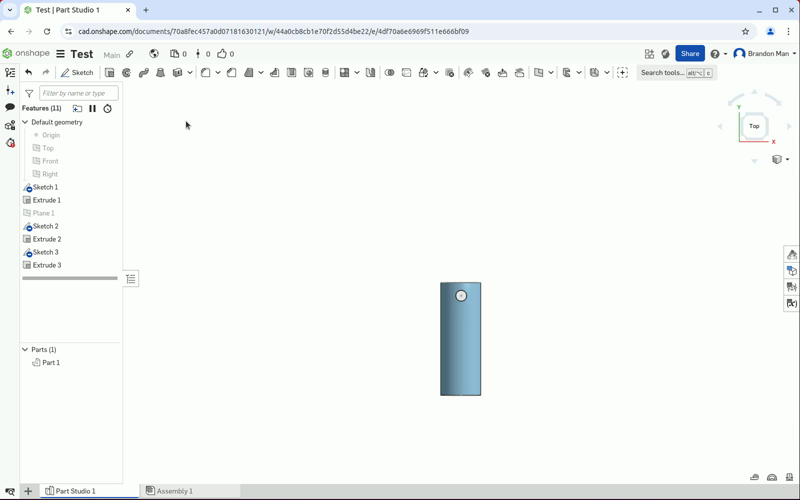
key(up, 3)
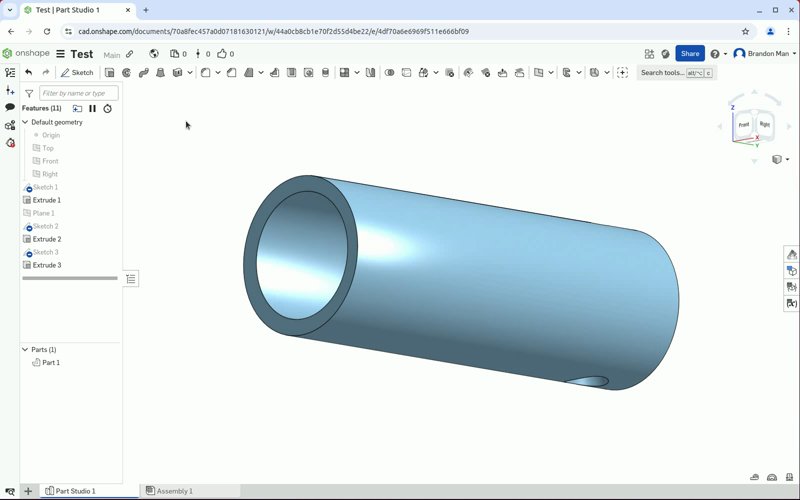
key(left, 3)
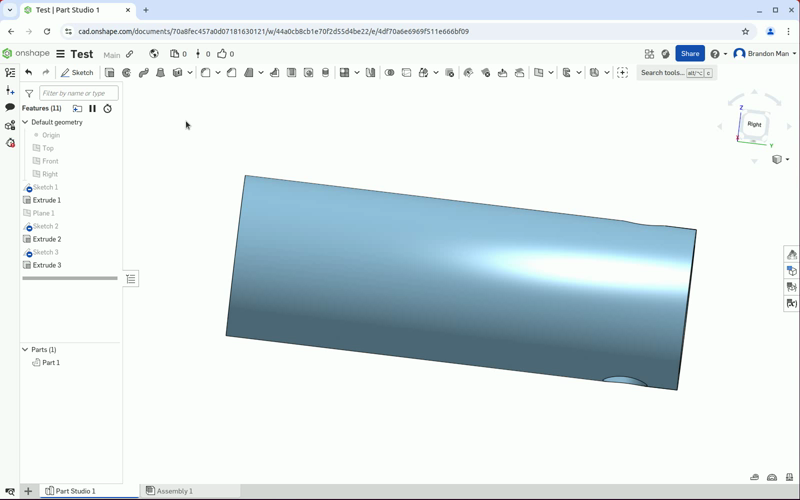
key(right, 3)
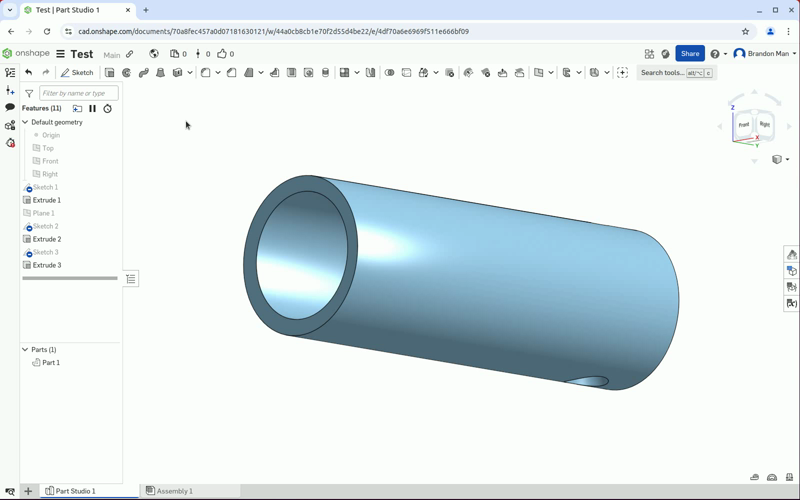
key(down, 3)
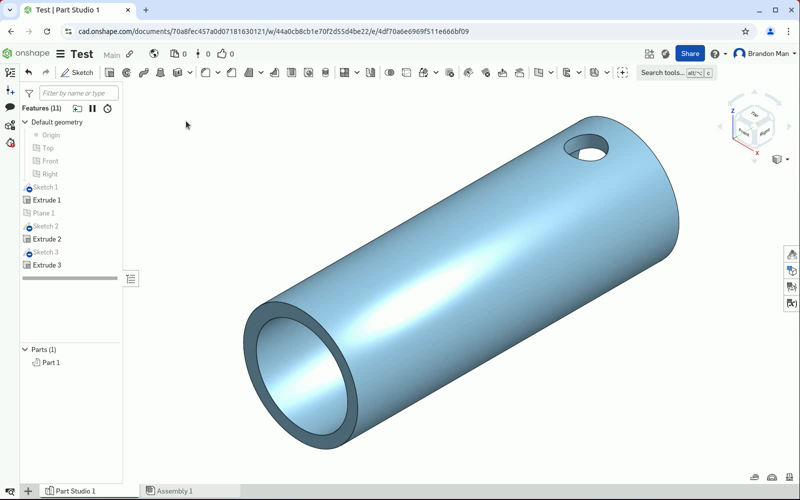
mouse_move(73, 189)
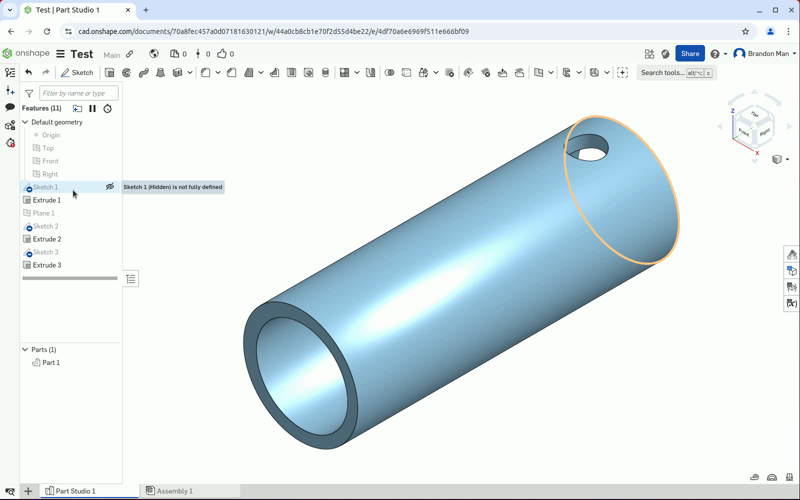
click(73, 189)